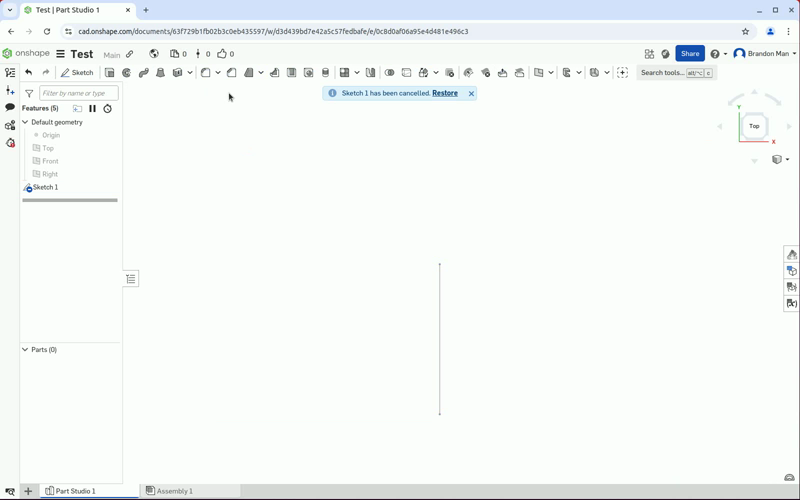
key(shift+h)
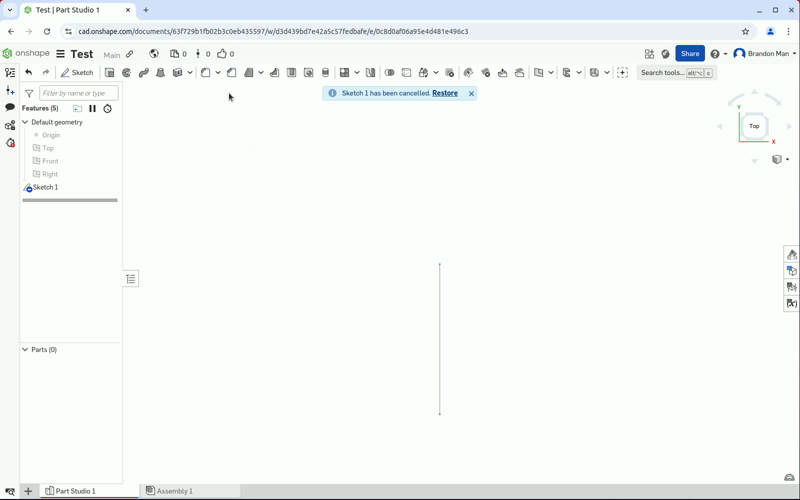
key(shift+s)
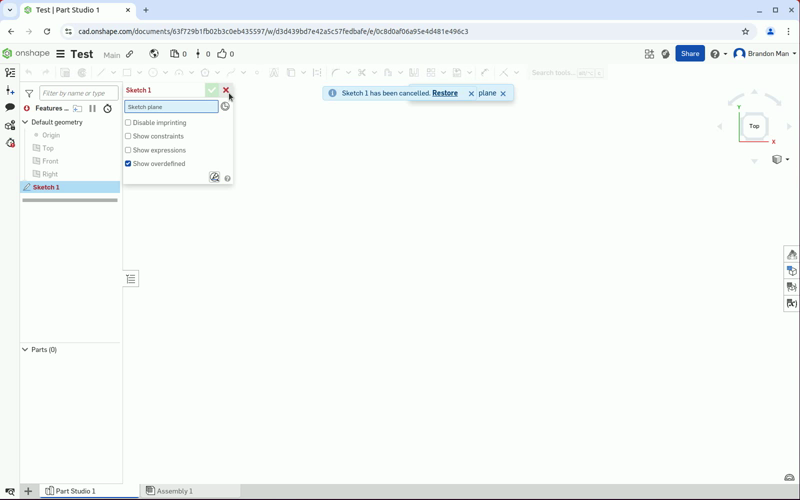
mouse_move(73, 150)
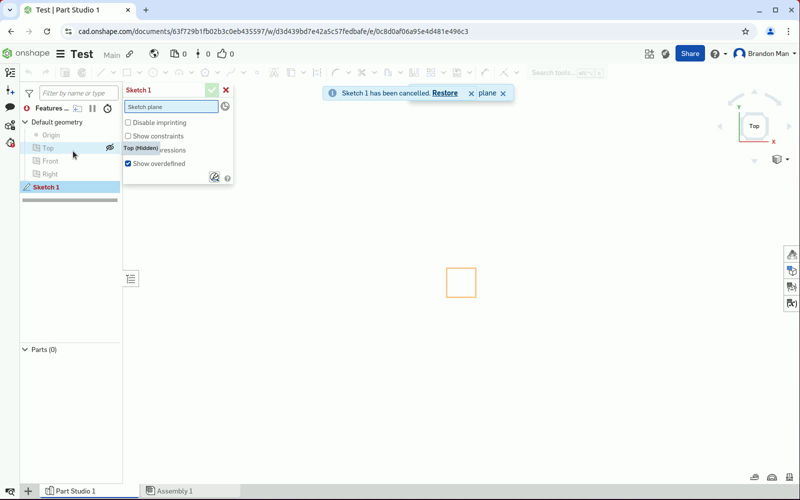
click(73, 150)
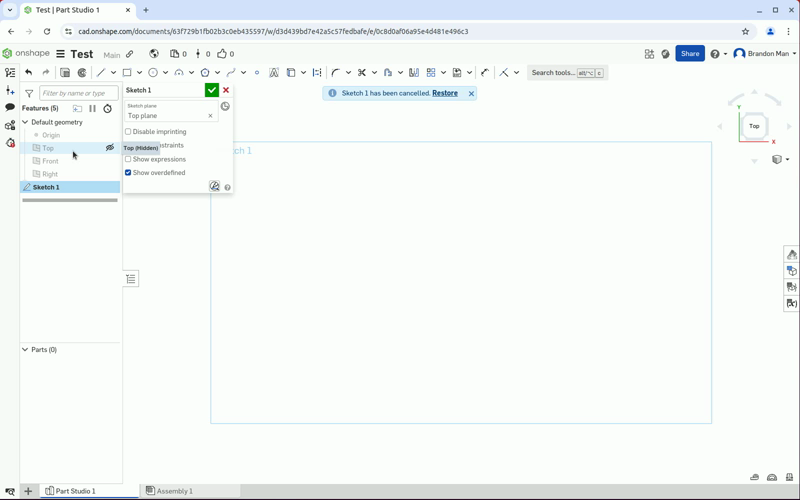
mouse_move(73, 352)
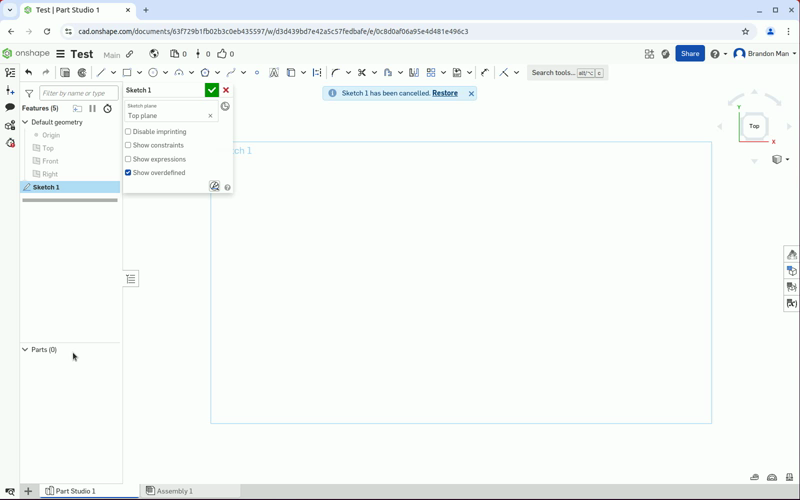
key(y)
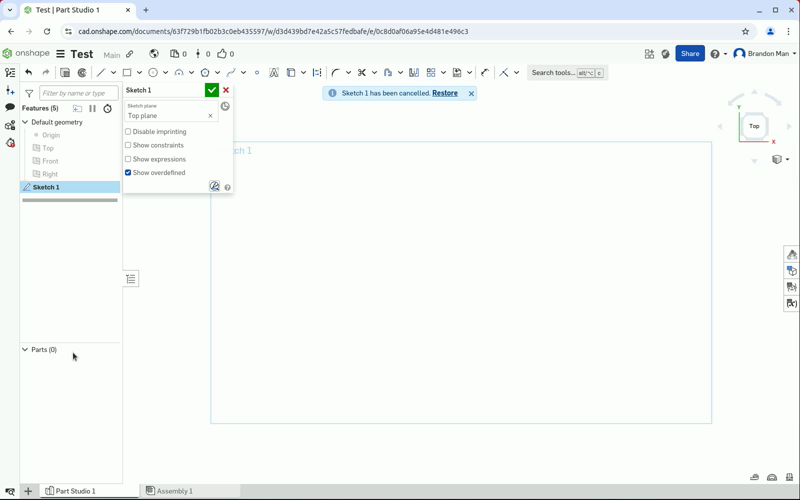
key(l)
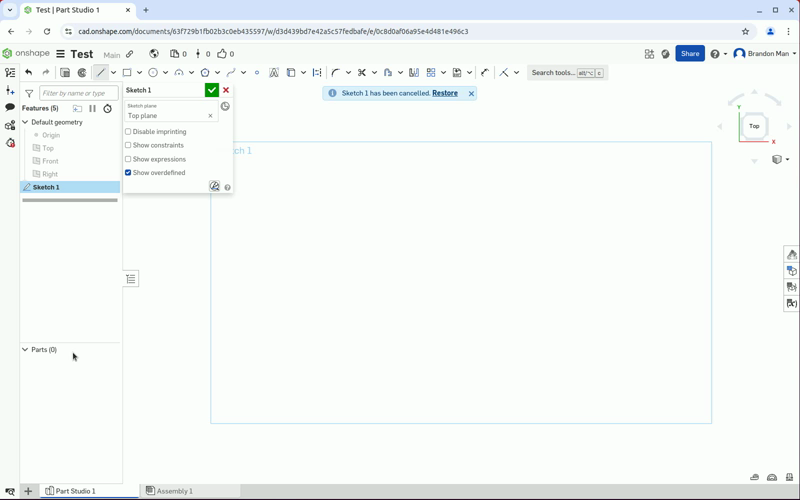
key_down(shift)
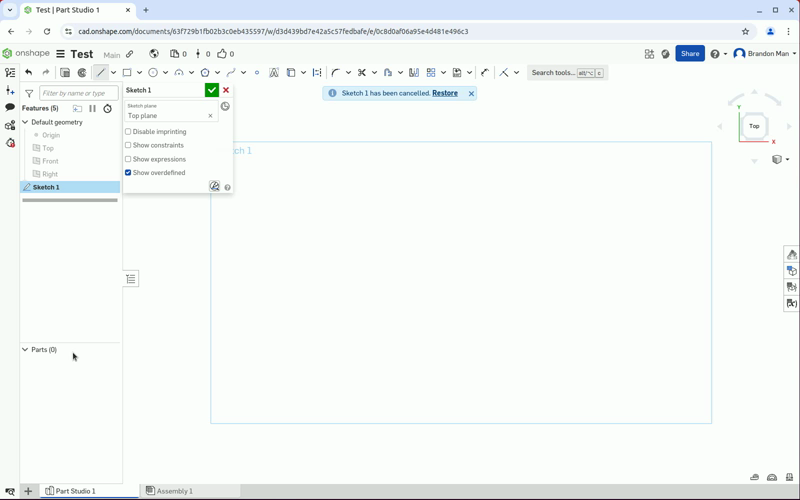
mouse_move(404, 336)
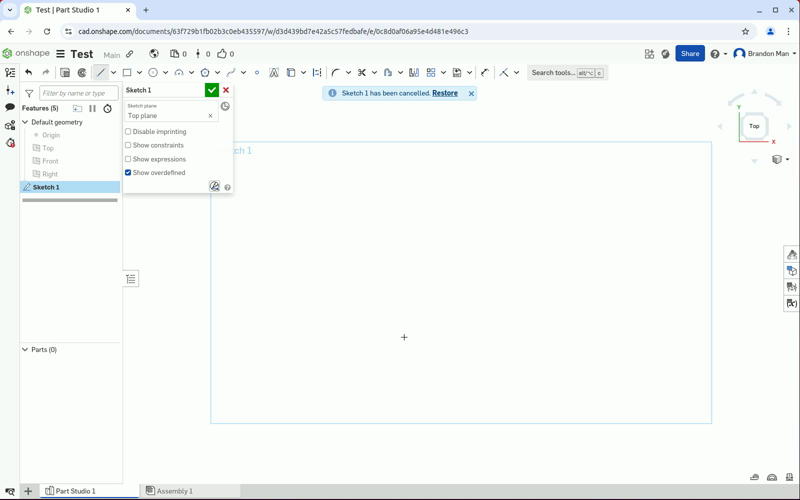
click(404, 336)
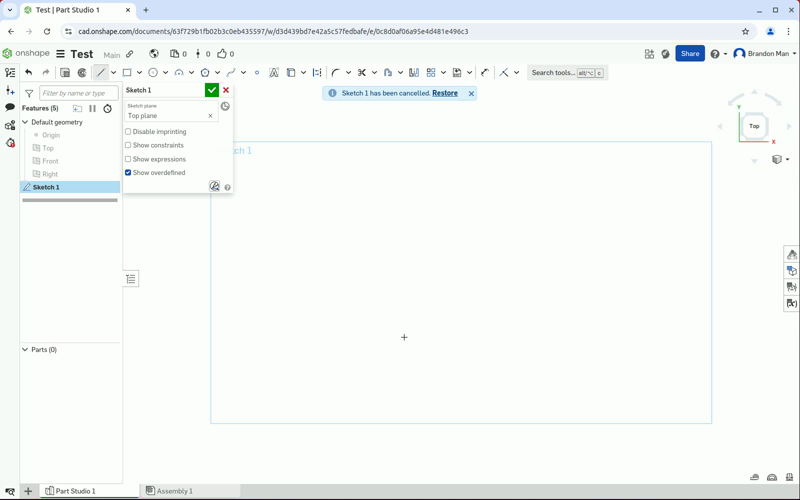
key_up(shift)
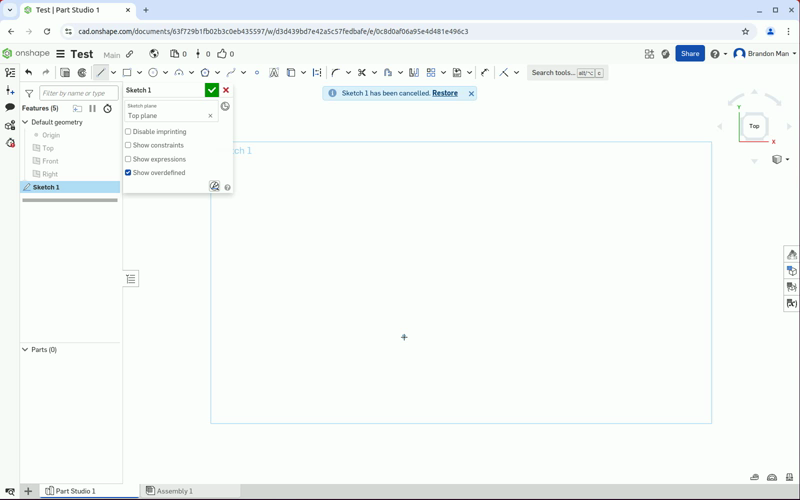
key_down(shift)
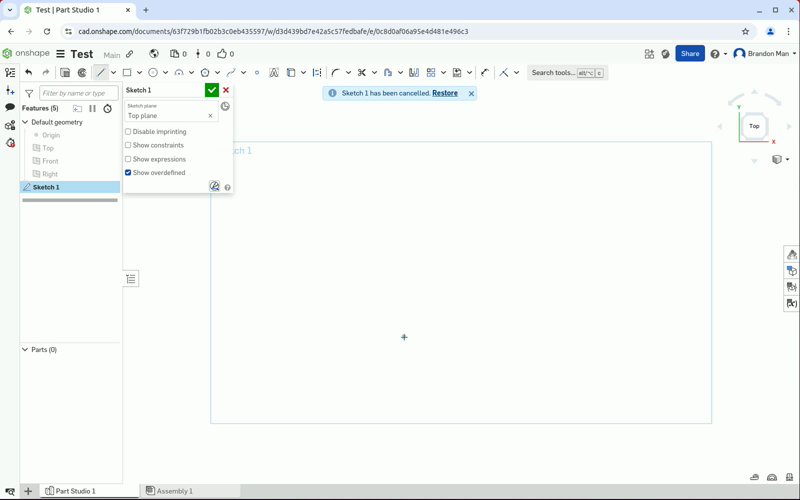
mouse_move(516, 336)
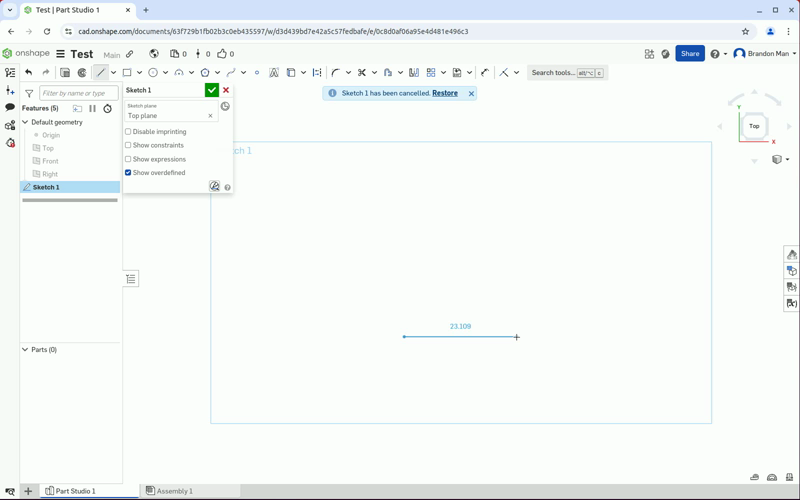
click(516, 336)
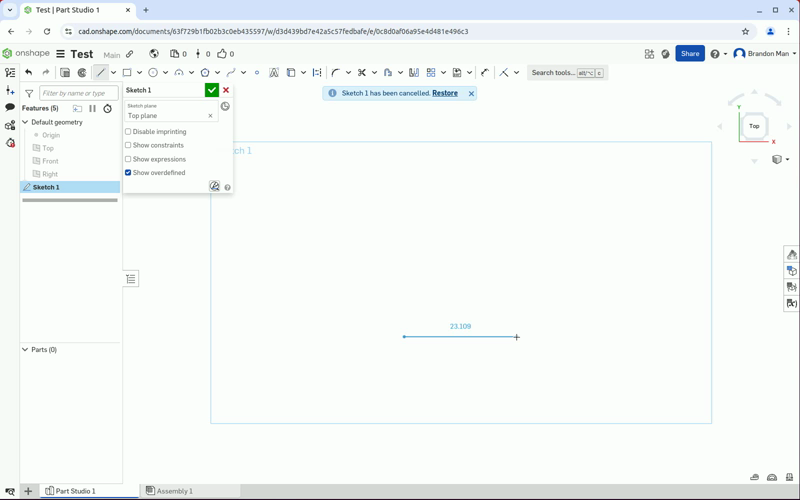
key_up(shift)
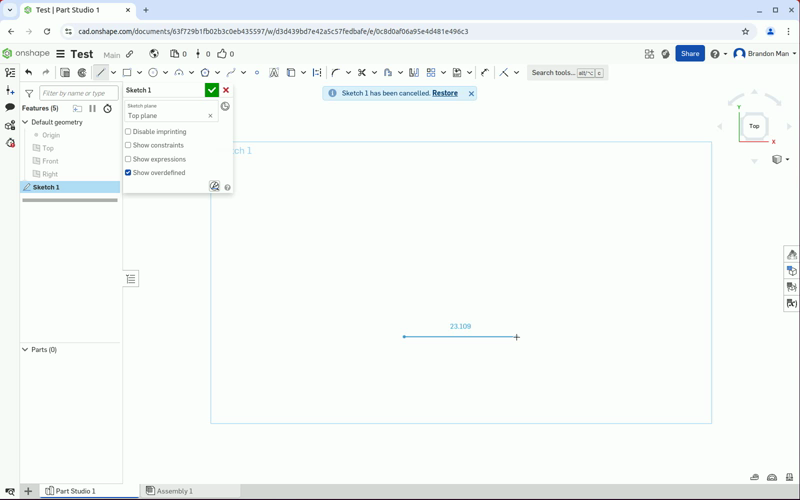
key_down(shift)
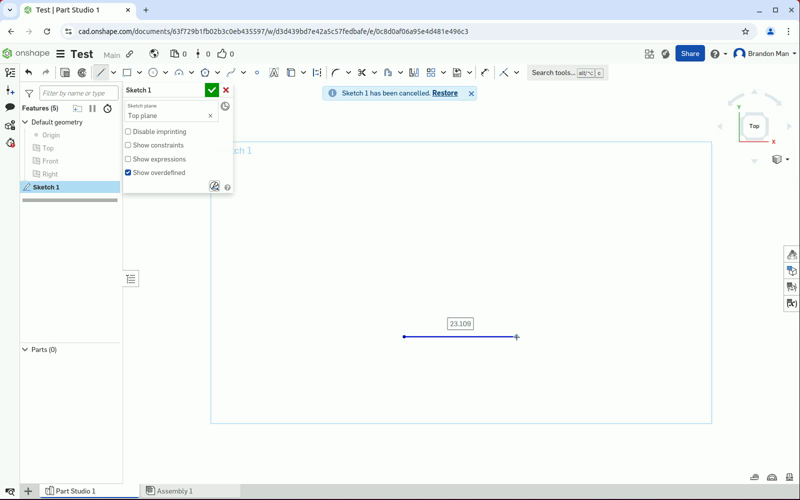
mouse_move(516, 228)
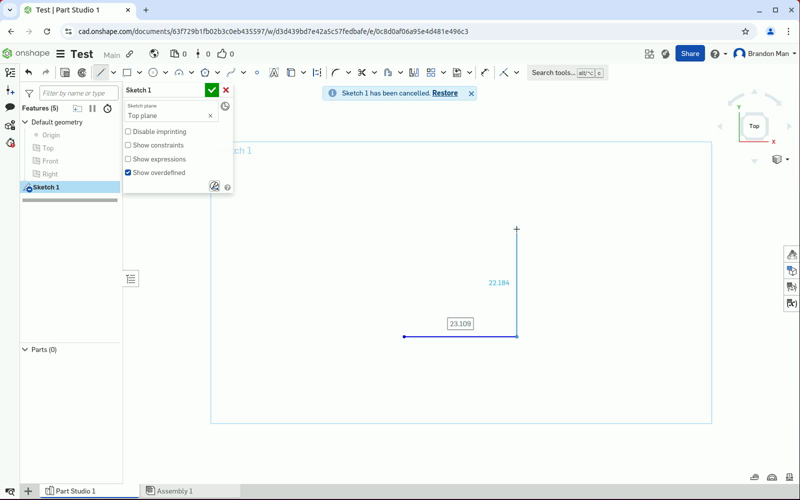
click(516, 228)
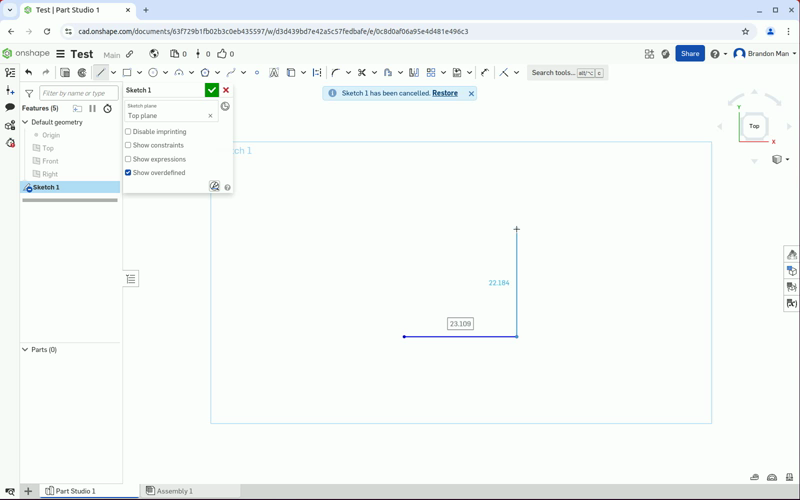
key_up(shift)
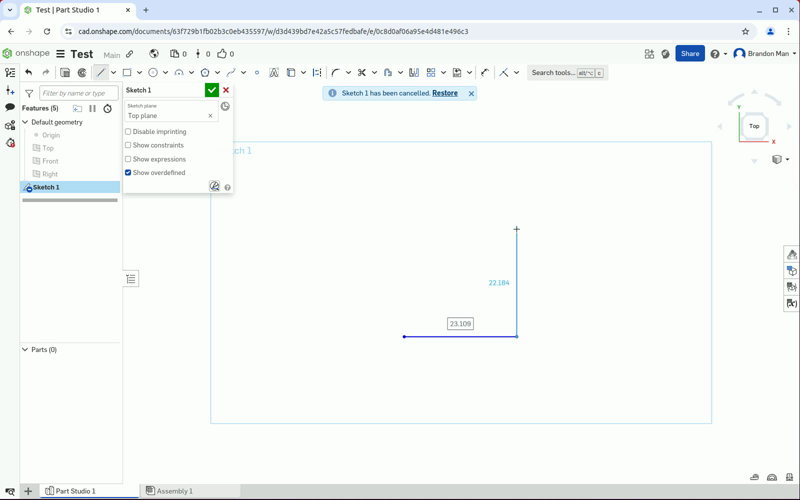
key_down(shift)
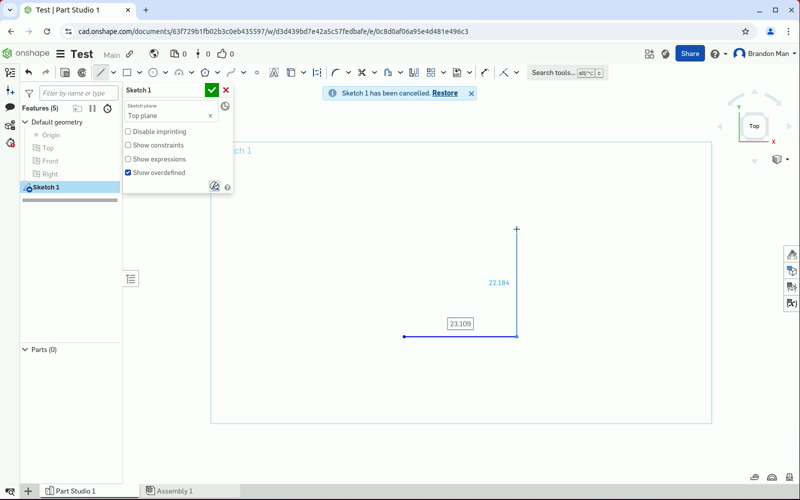
mouse_move(404, 228)
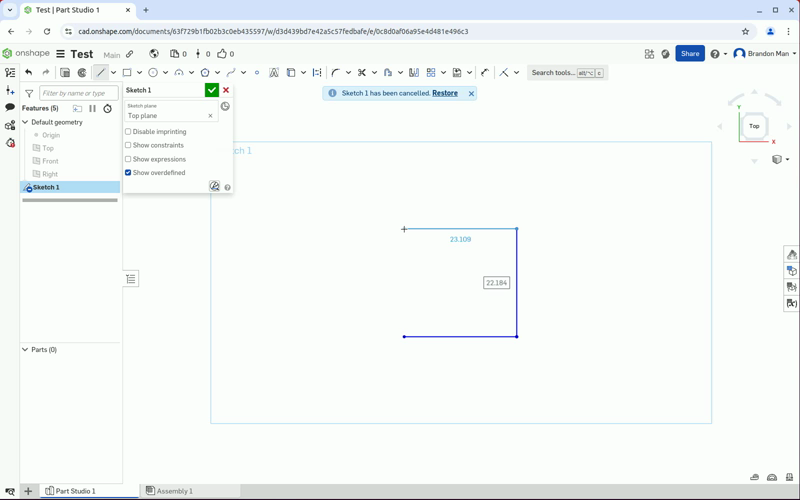
click(404, 228)
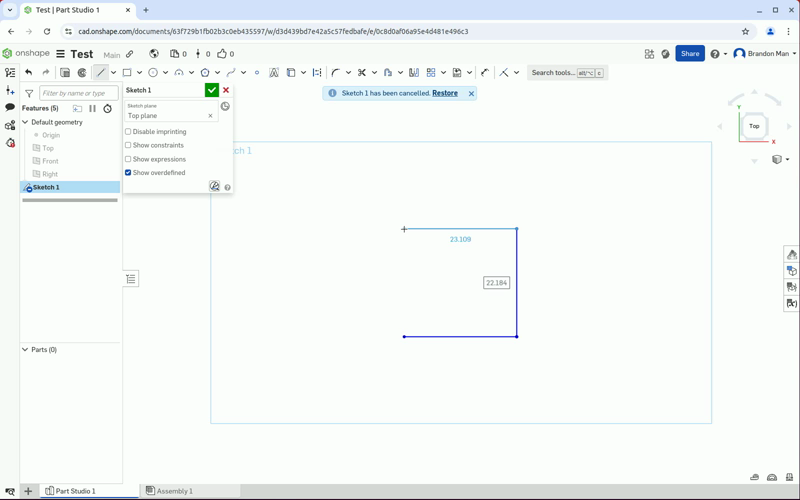
key_up(shift)
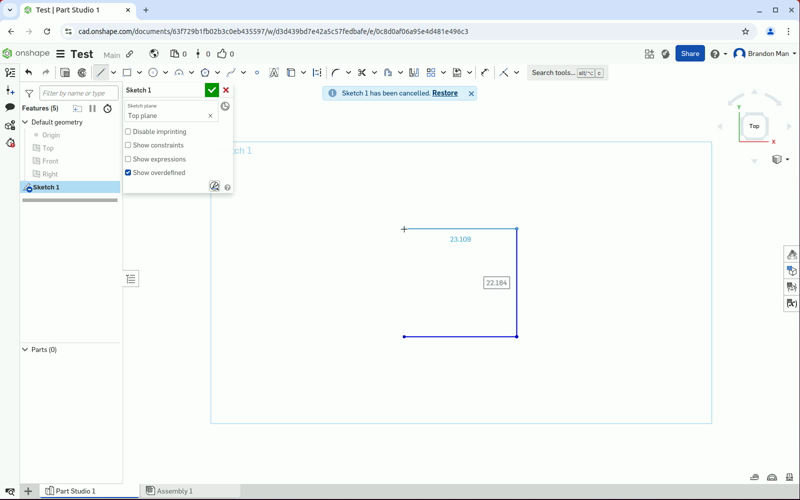
key_down(shift)
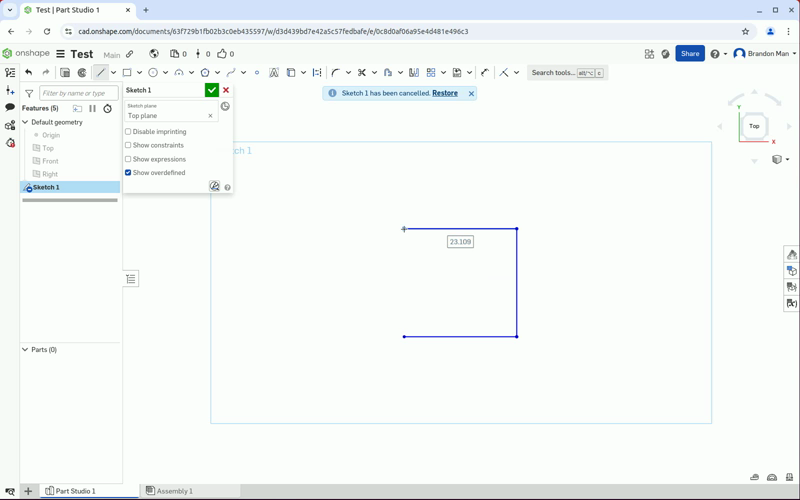
mouse_move(404, 336)
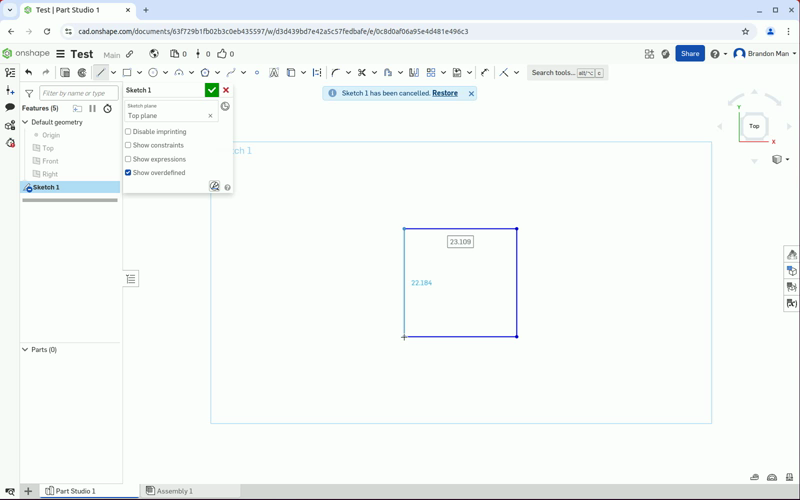
key_up(shift)
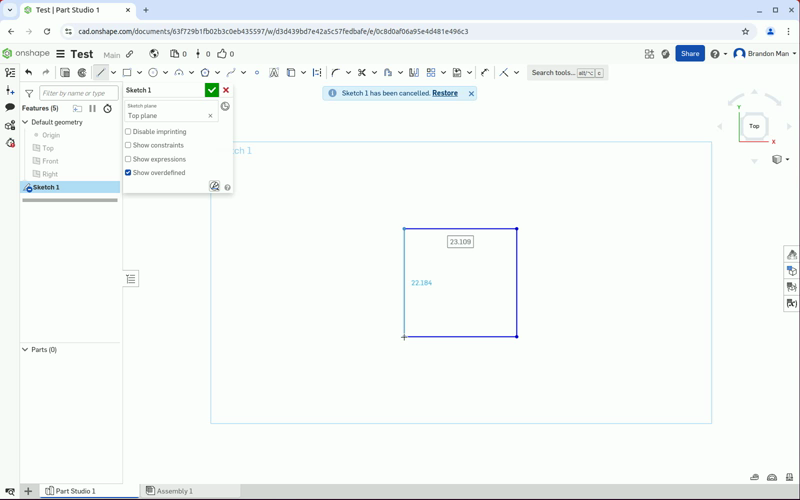
click(404, 336)
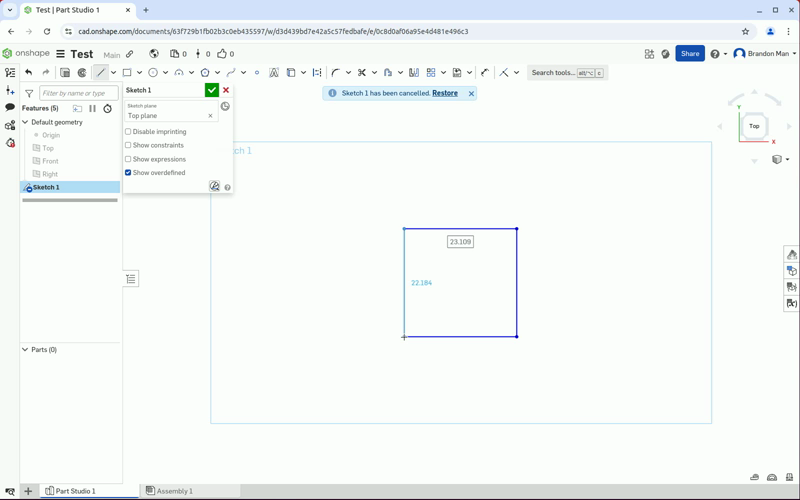
key(esc)
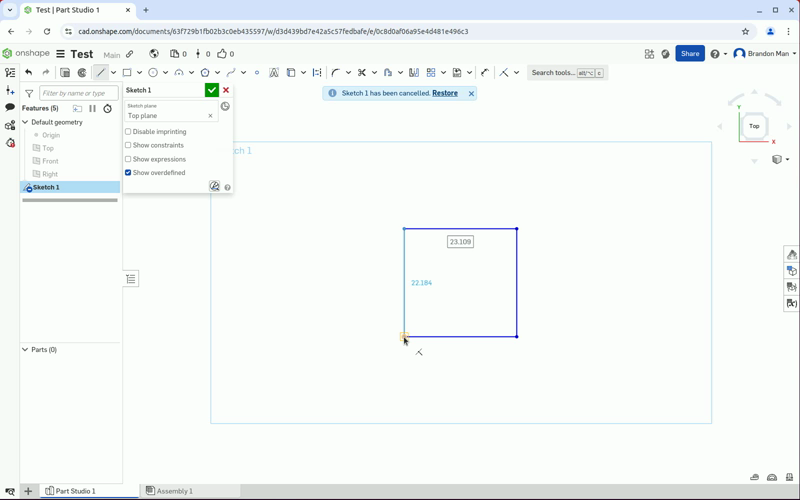
mouse_move(490, 256)
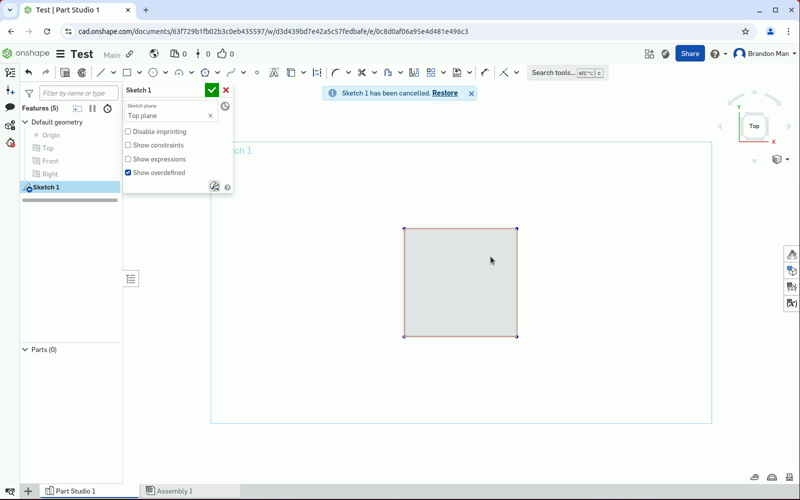
click(490, 256)
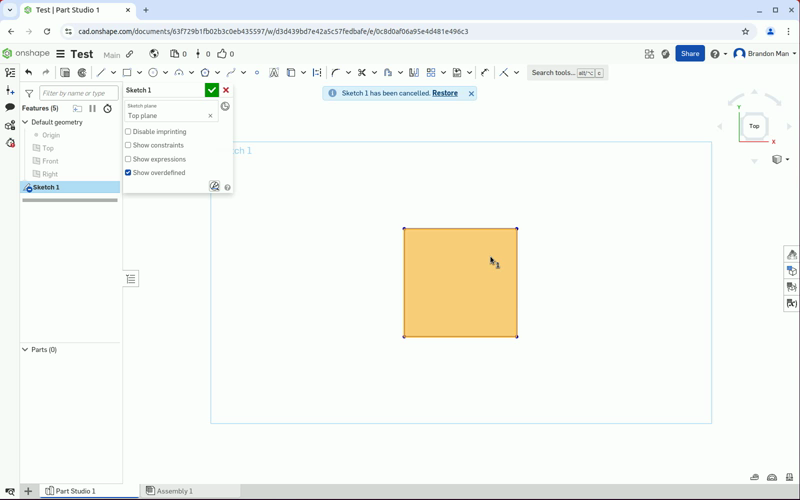
mouse_move(73, 352)
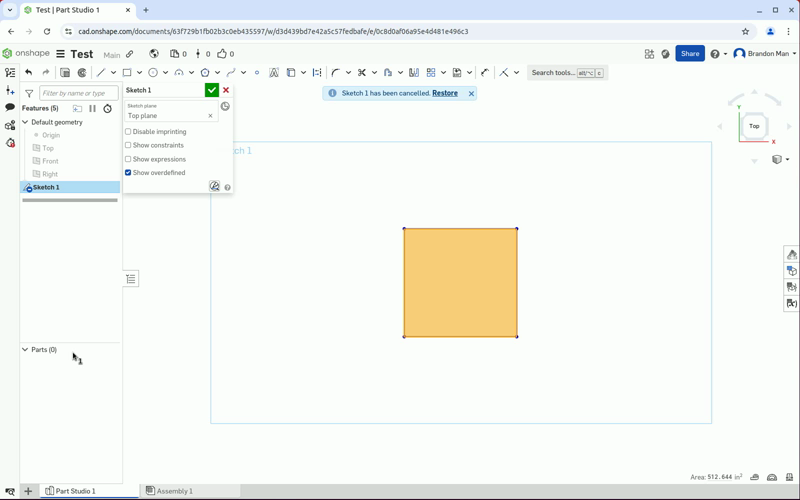
key(shift+y)
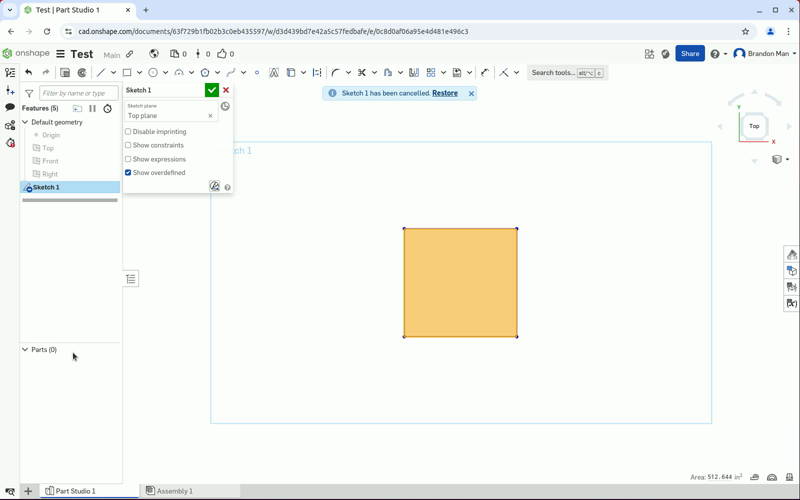
key(shift+e)
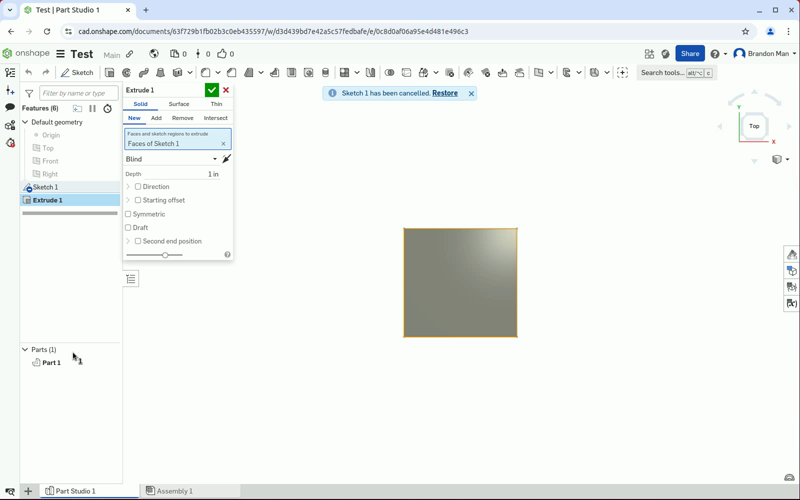
mouse_move(143, 106)
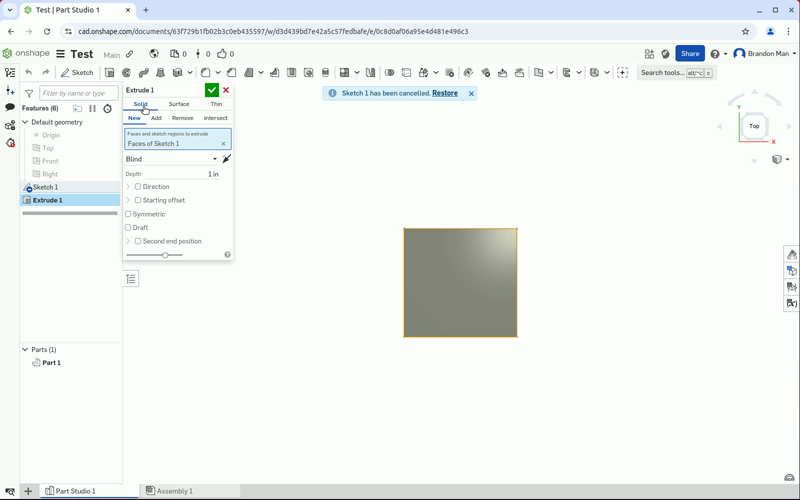
click(143, 106)
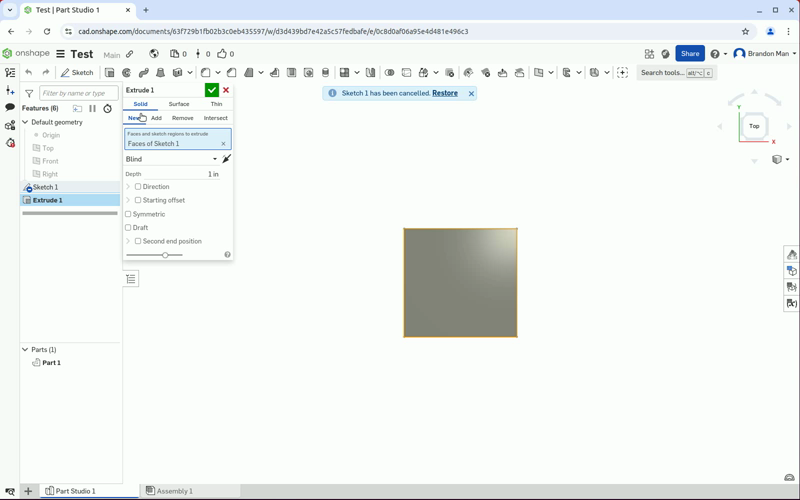
mouse_move(137, 120)
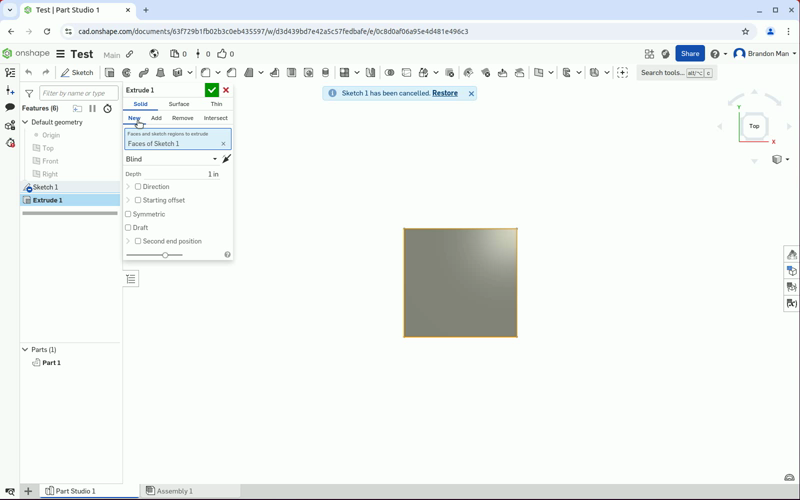
click(137, 120)
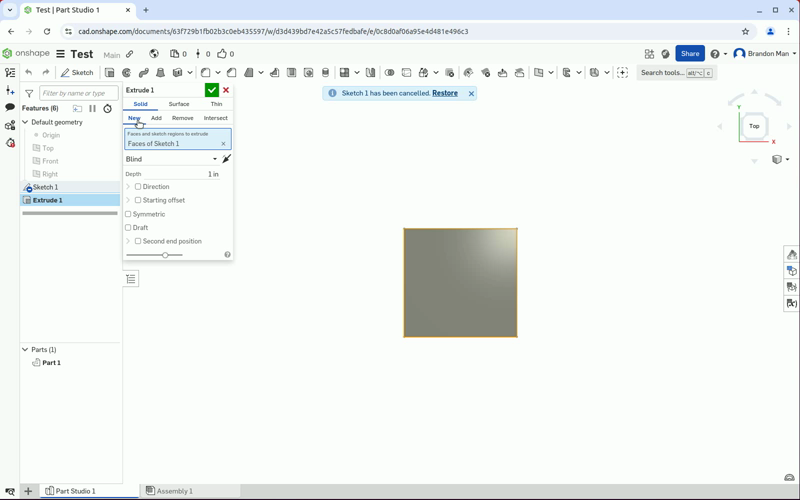
key(tab, 4)
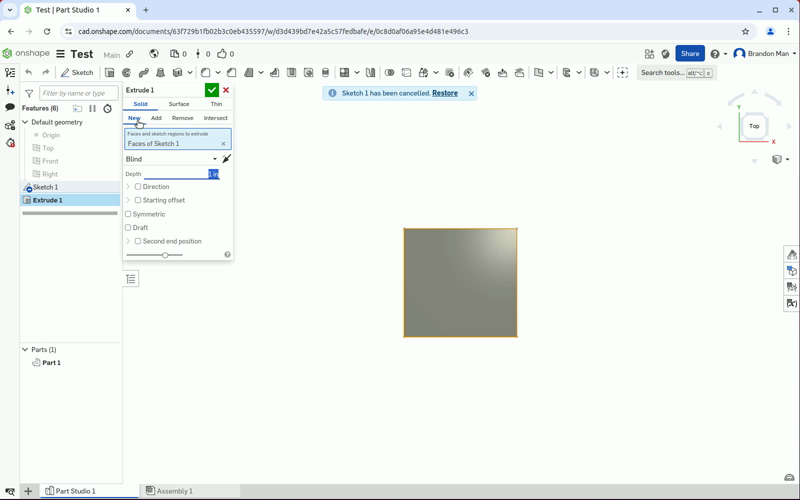
text(23.108)
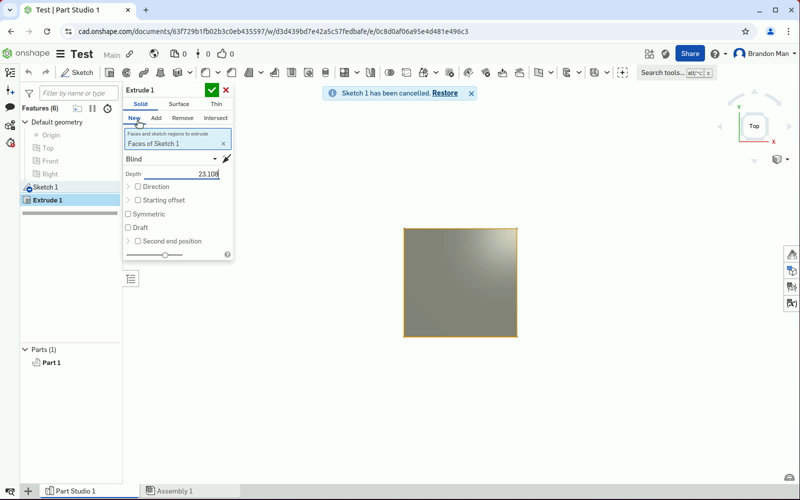
key(enter)
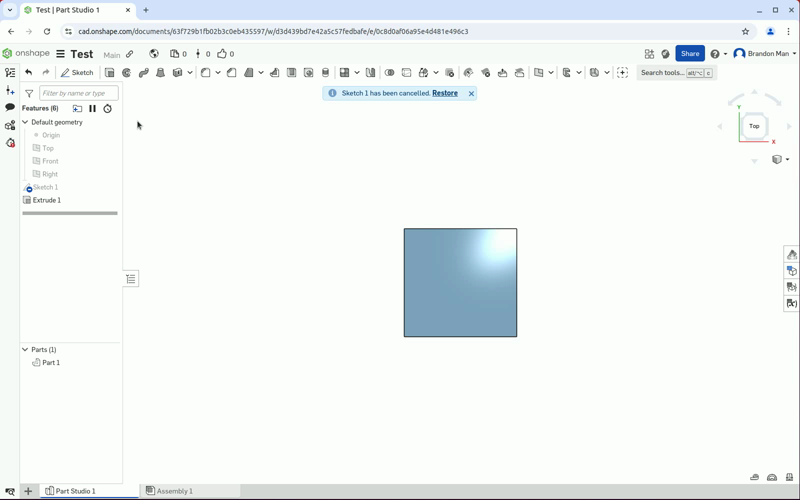
key(shift+h)
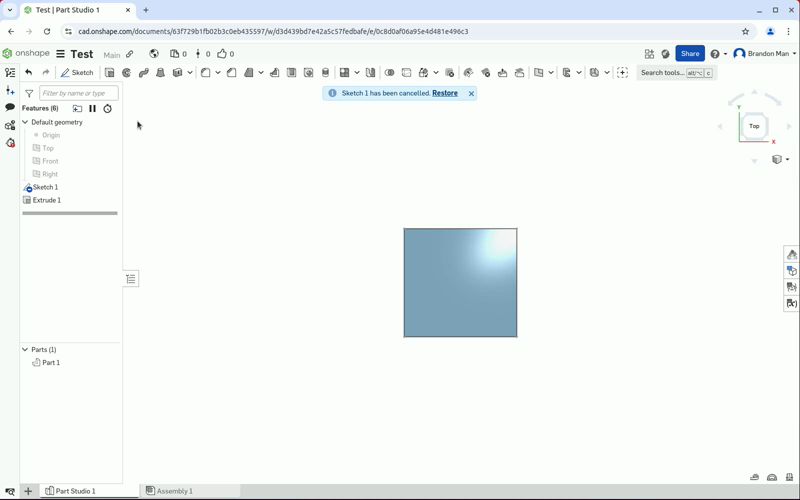
key(shift+h)
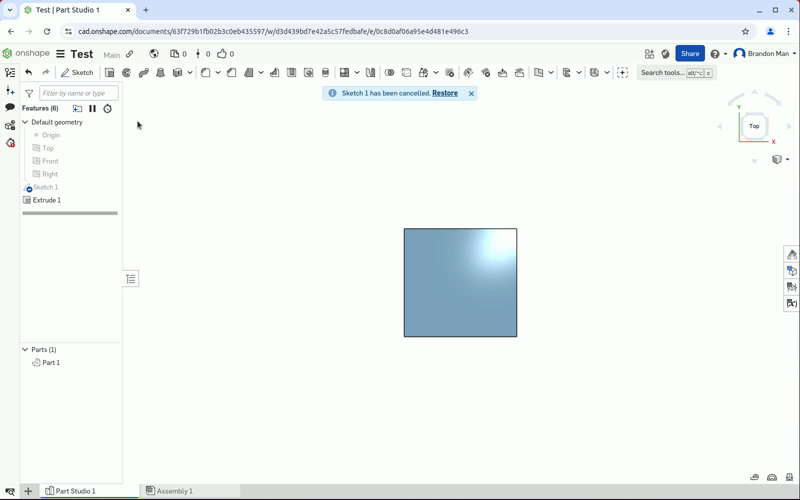
mouse_move(73, 189)
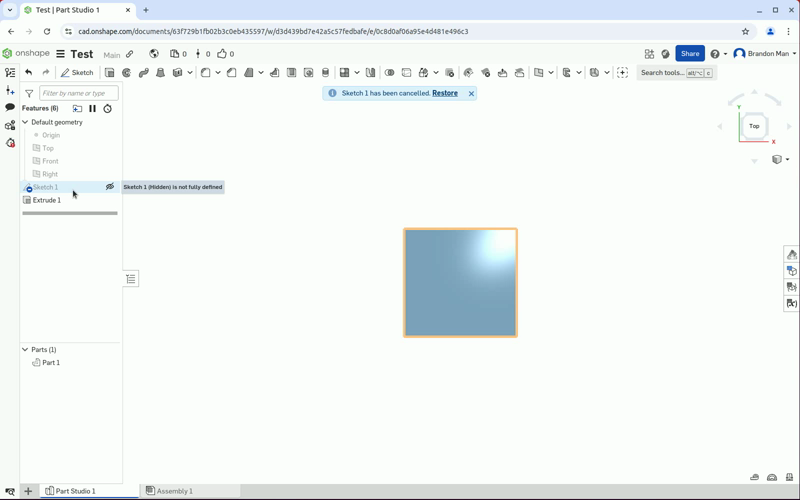
click(73, 189)
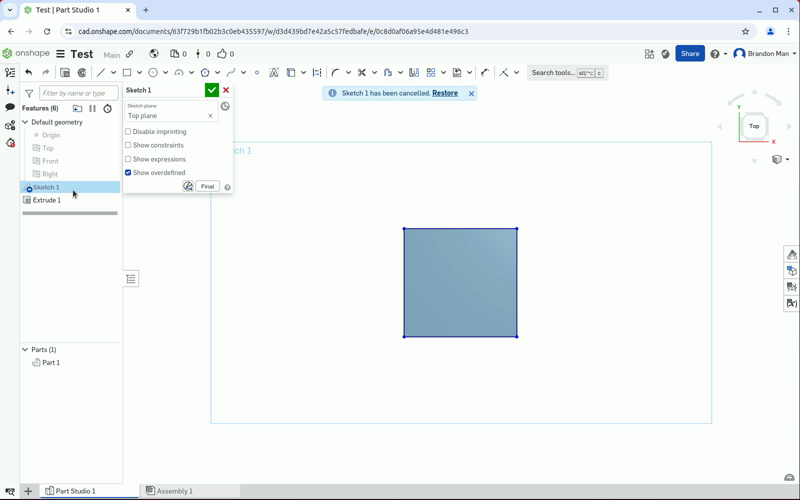
mouse_move(229, 92)
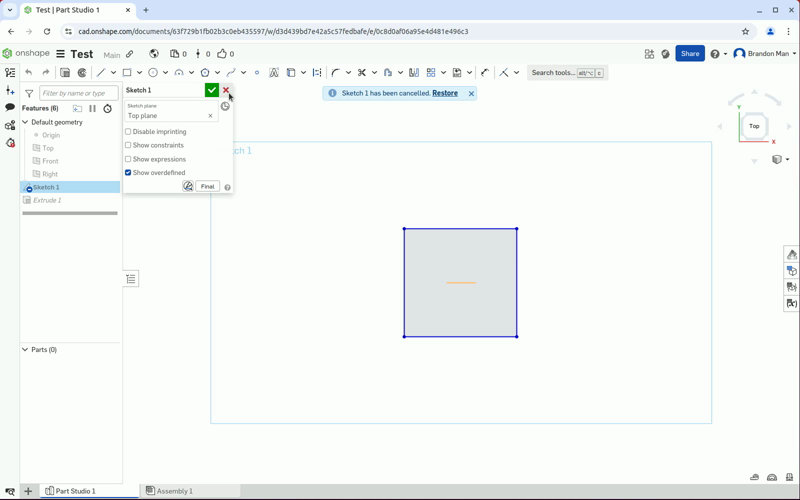
click(229, 92)
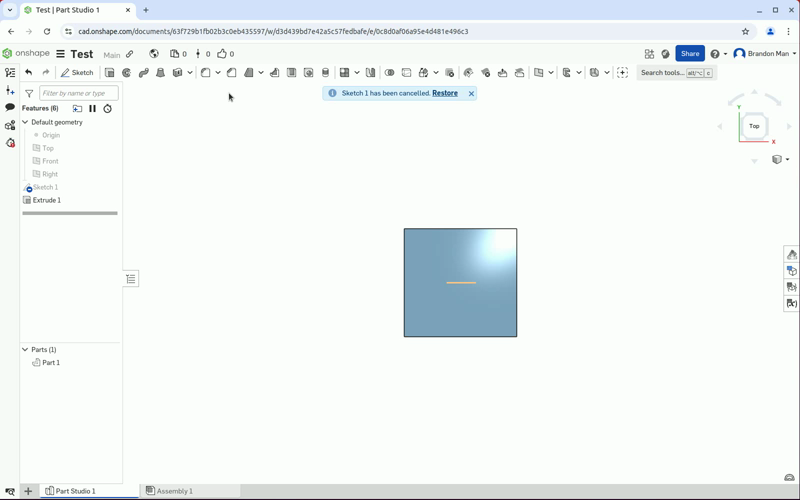
mouse_move(541, 75)
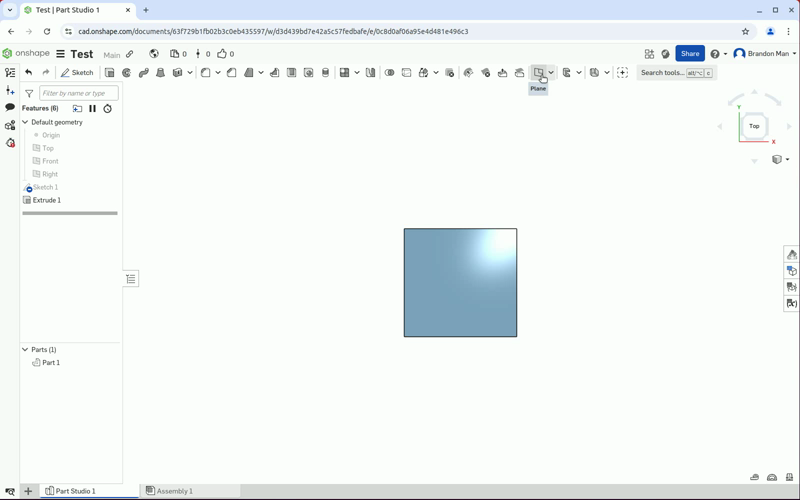
click(541, 75)
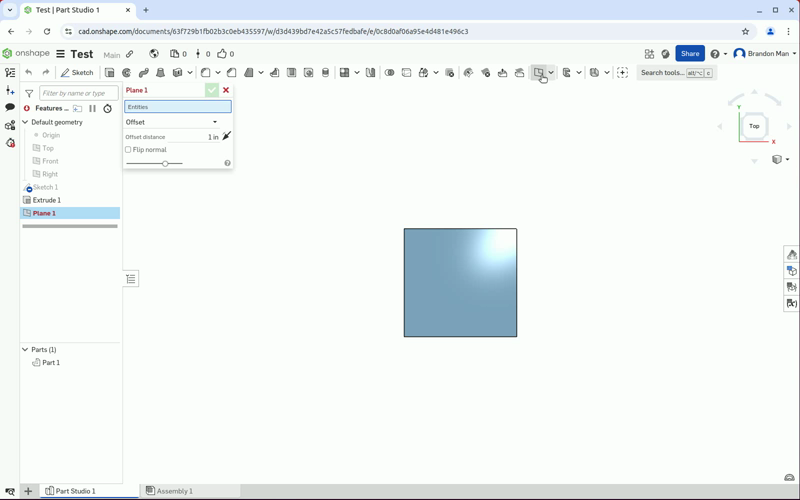
mouse_move(73, 150)
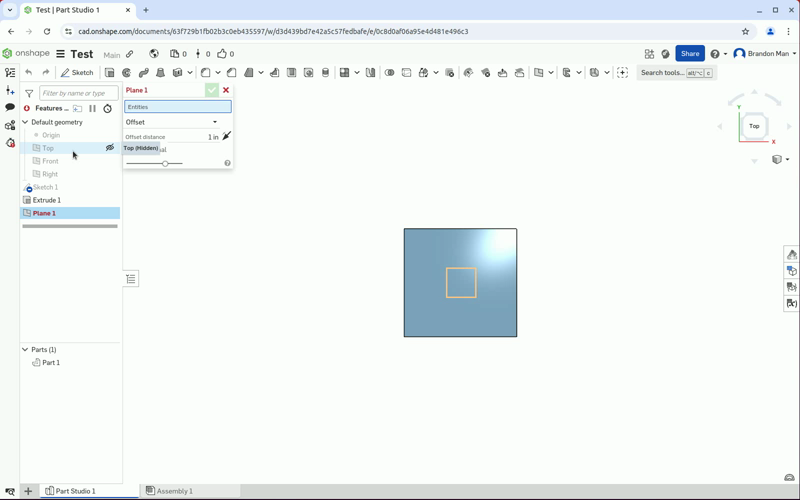
click(73, 150)
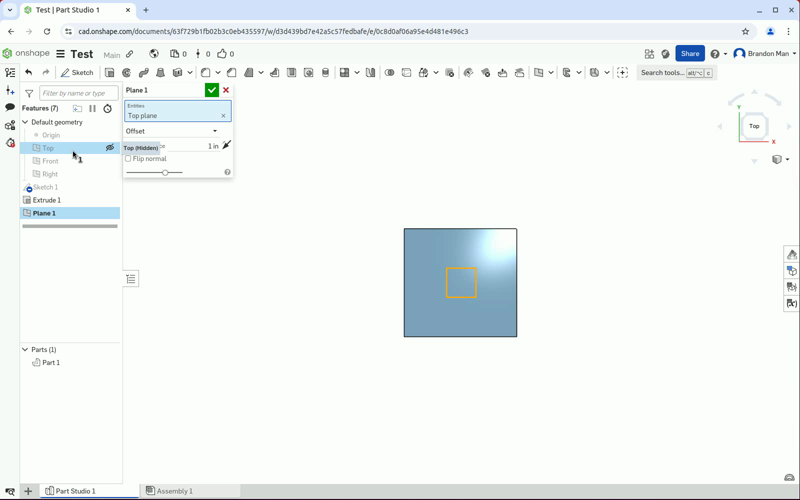
key(tab, 2)
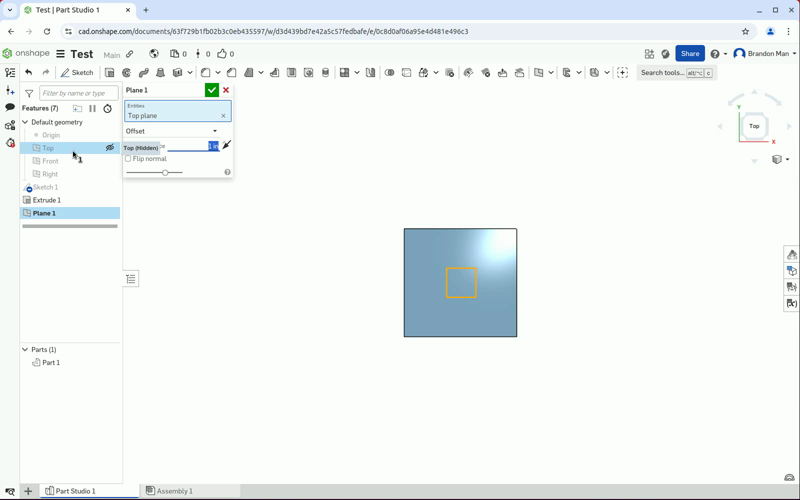
text(23.108)
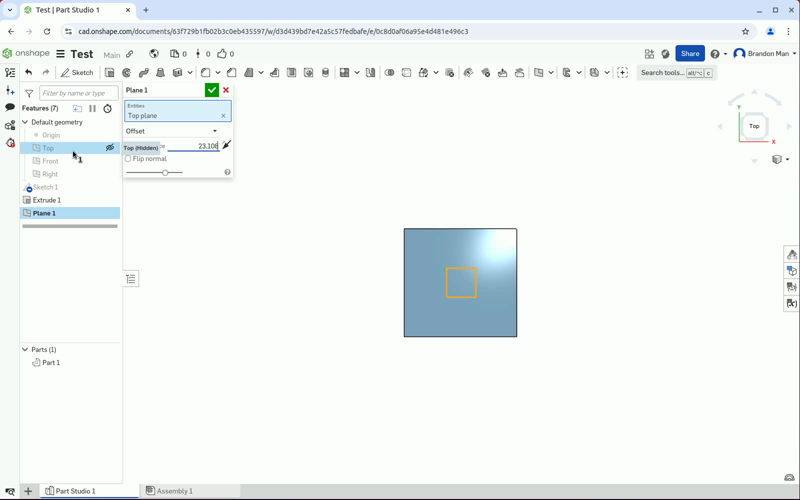
key(enter, 2)
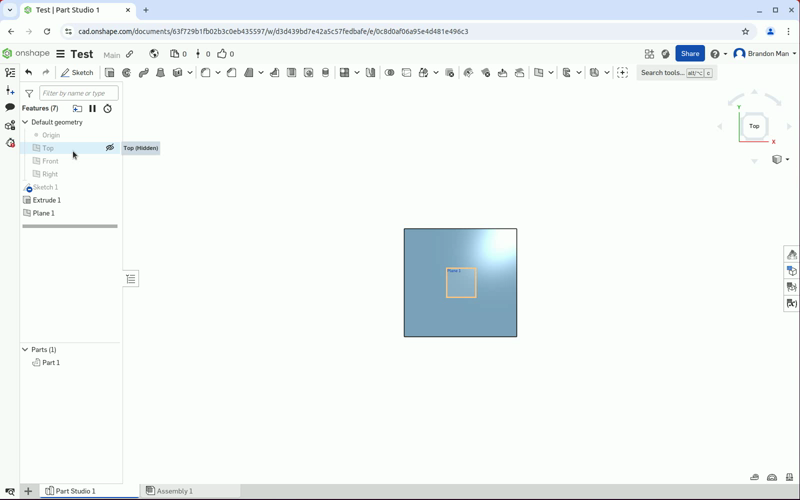
key(shift+s)
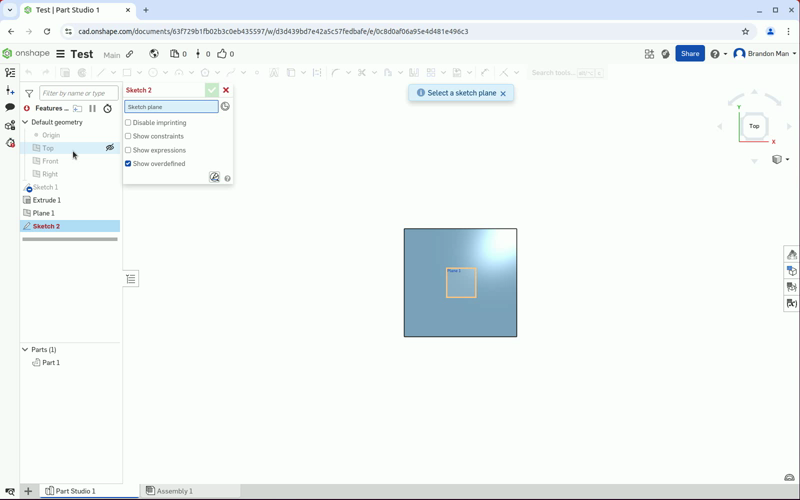
mouse_move(73, 215)
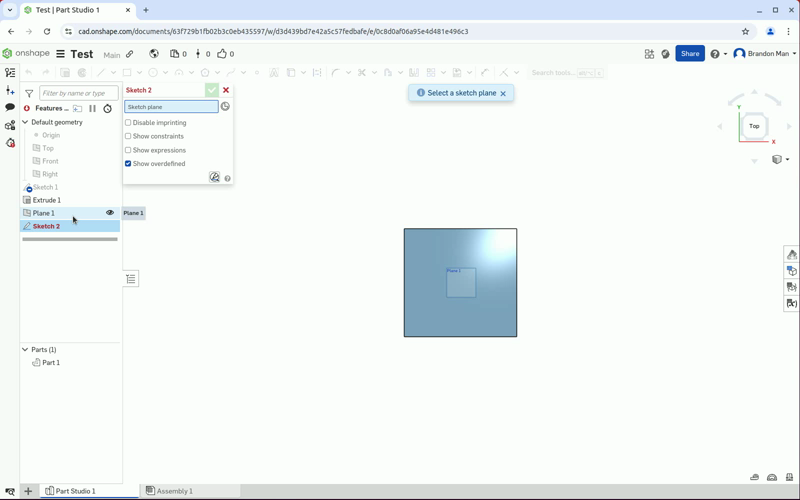
click(73, 215)
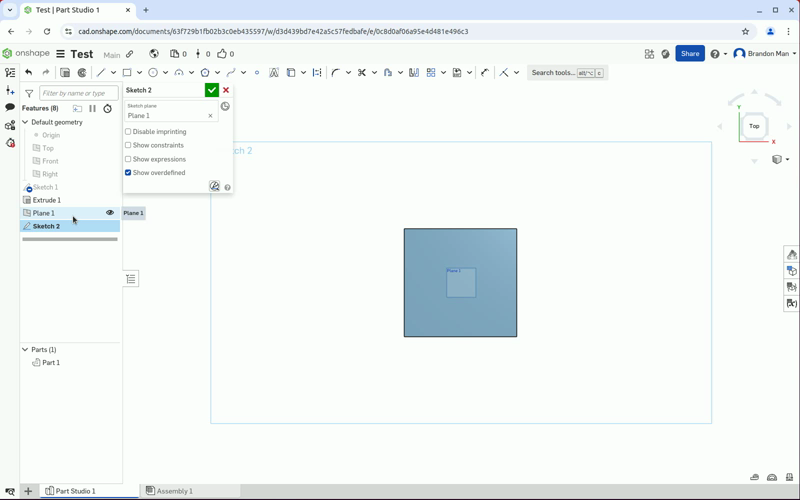
mouse_move(73, 352)
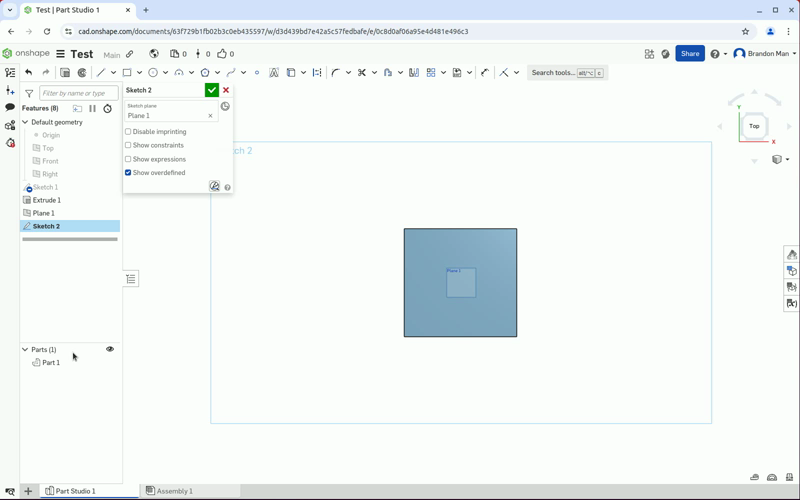
key(y)
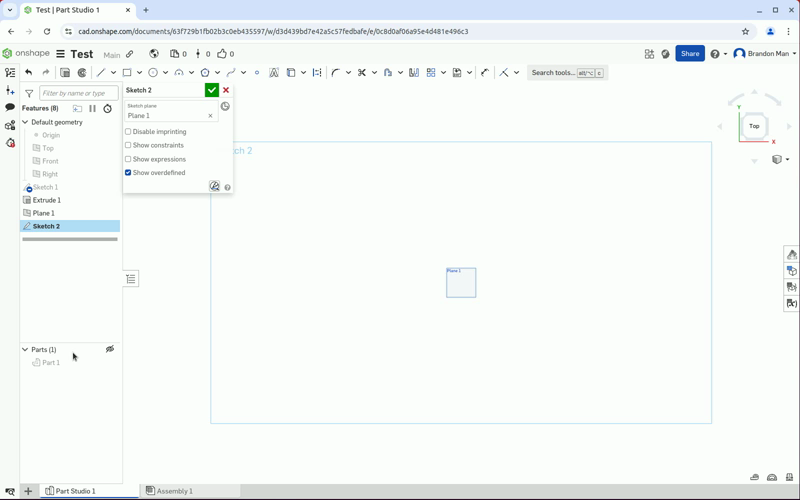
key(l)
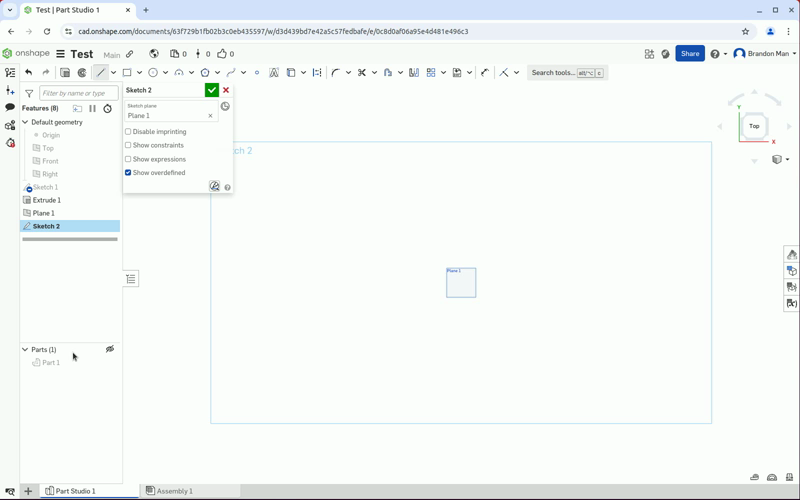
key_down(shift)
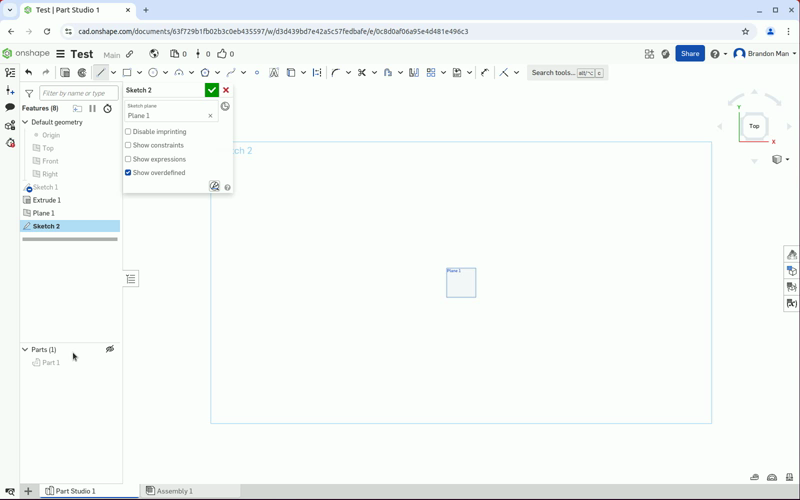
mouse_move(404, 336)
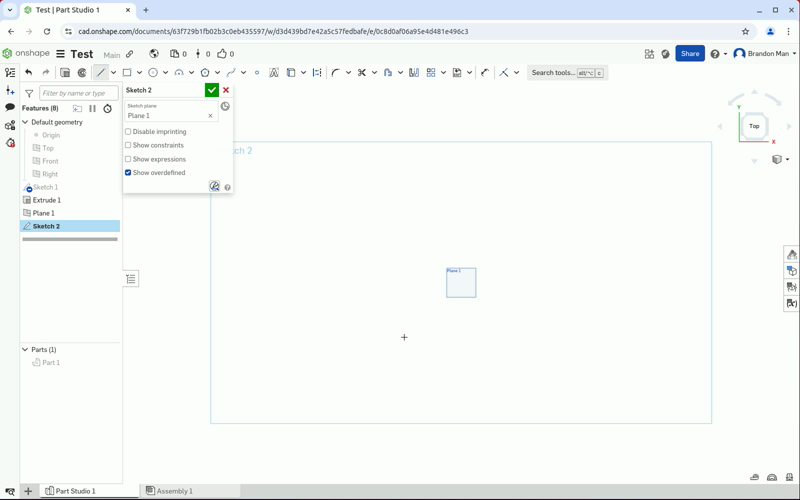
click(404, 336)
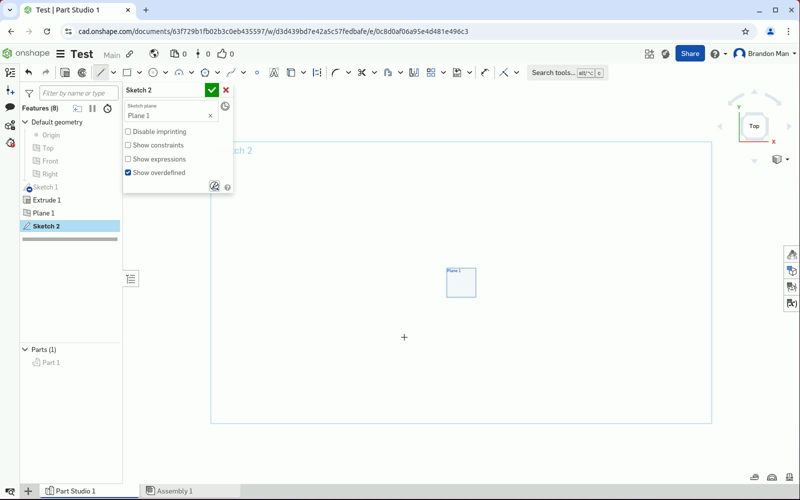
key_up(shift)
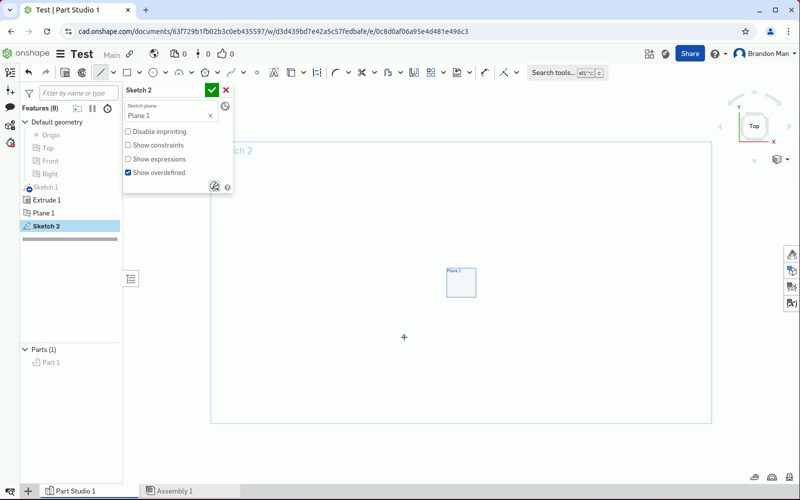
key_down(shift)
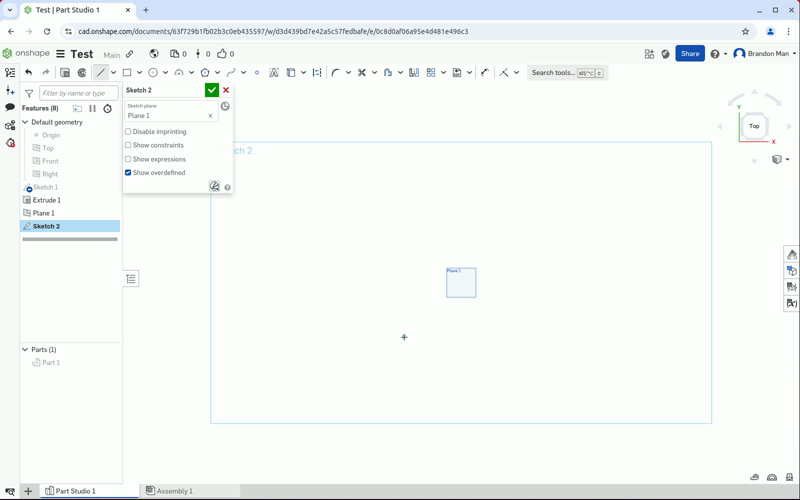
mouse_move(516, 336)
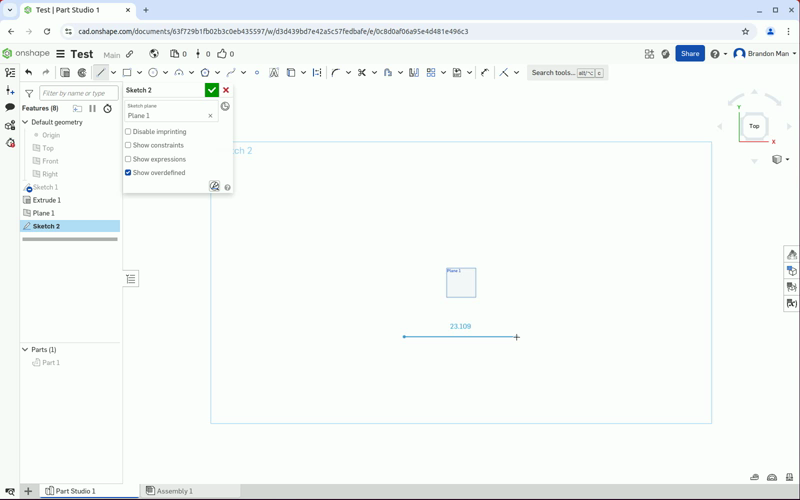
click(516, 336)
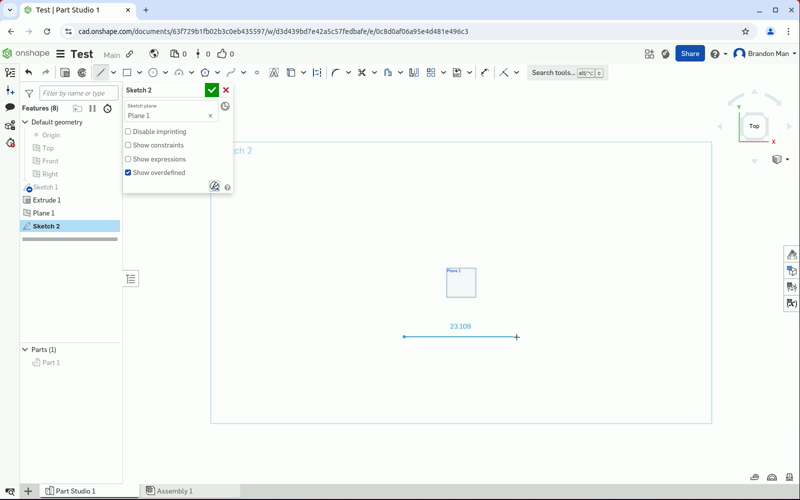
key_up(shift)
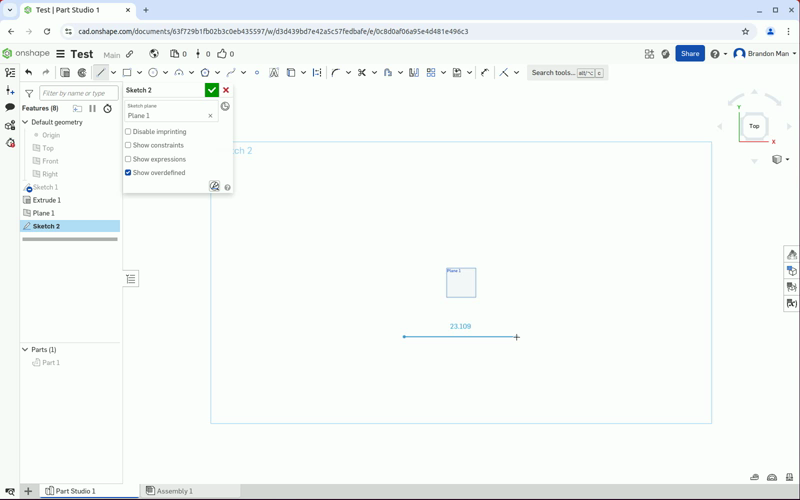
key_down(shift)
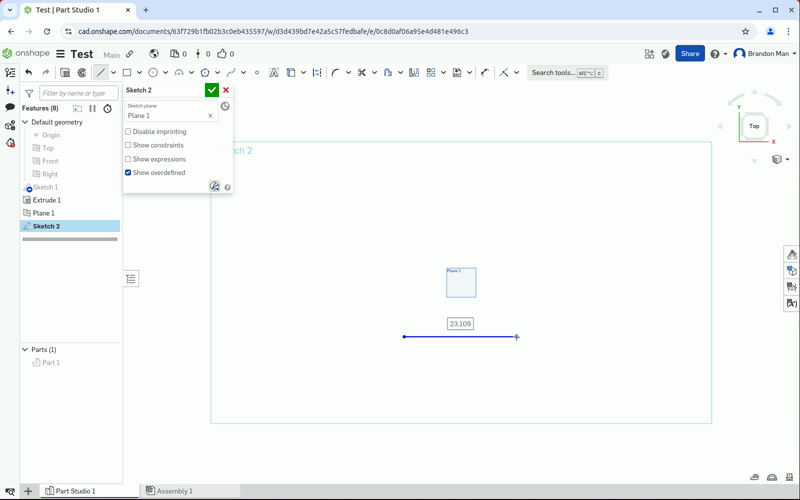
mouse_move(516, 251)
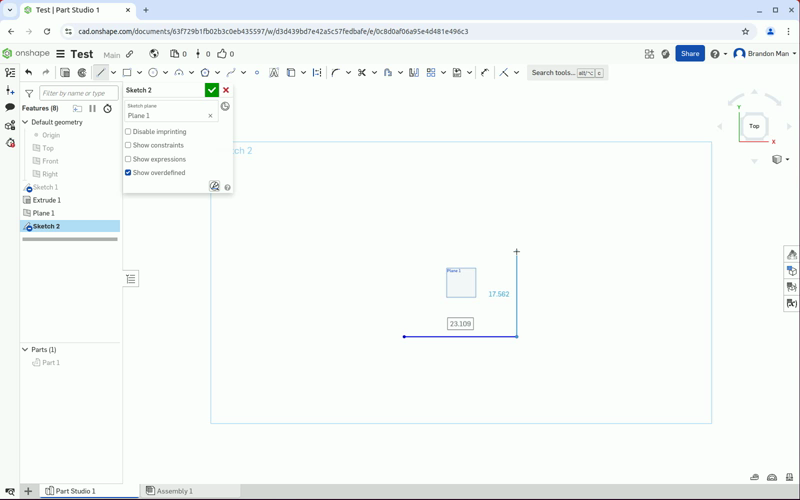
click(516, 251)
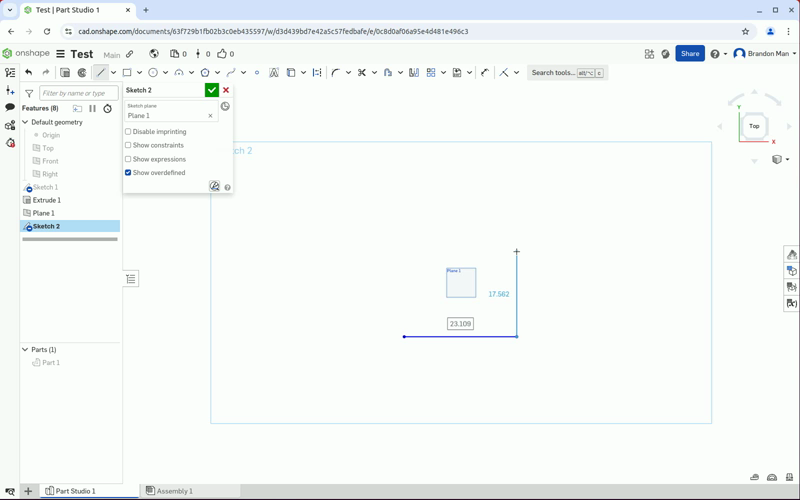
key_up(shift)
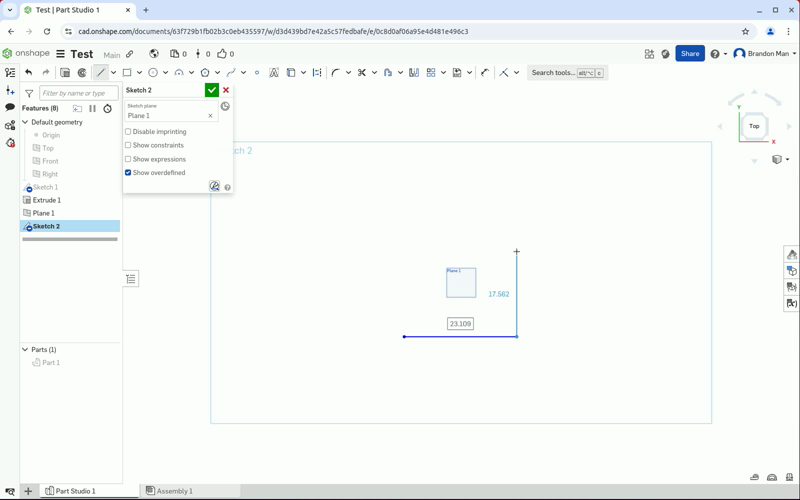
key_down(shift)
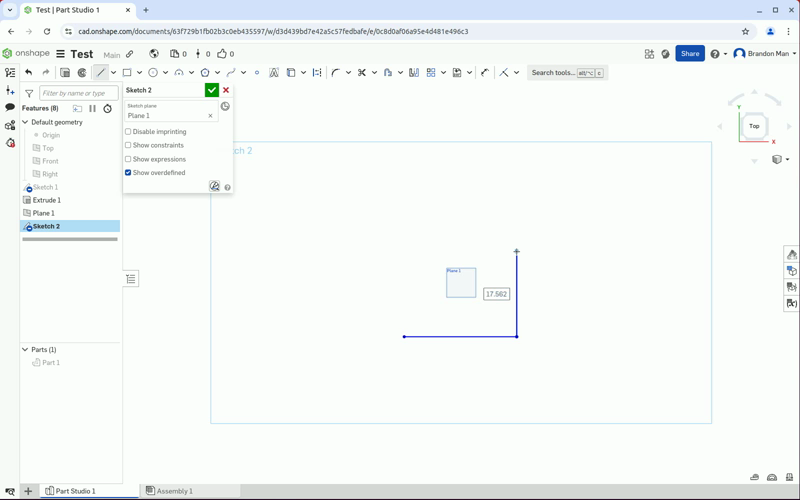
mouse_move(404, 251)
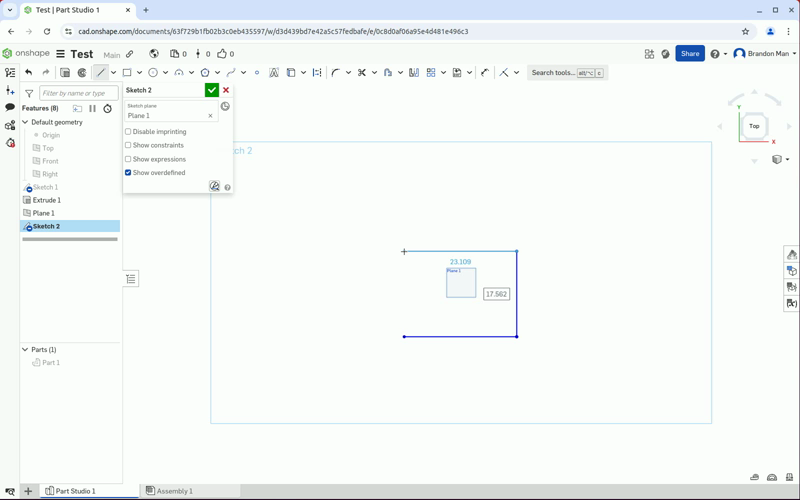
click(404, 251)
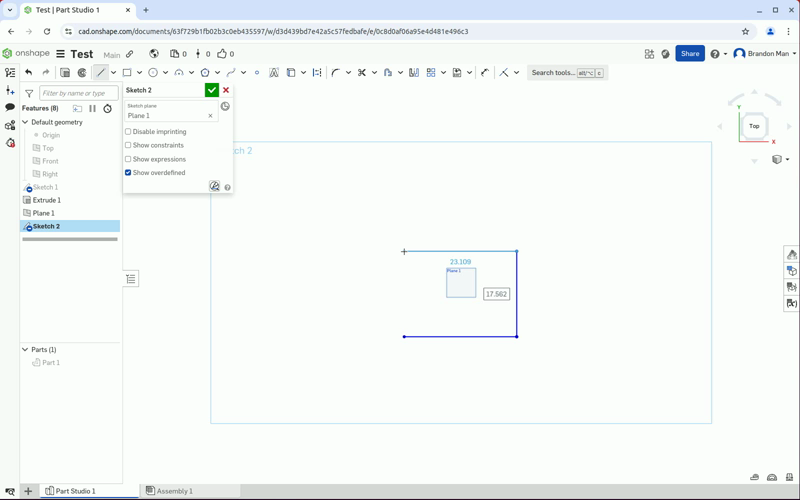
key_up(shift)
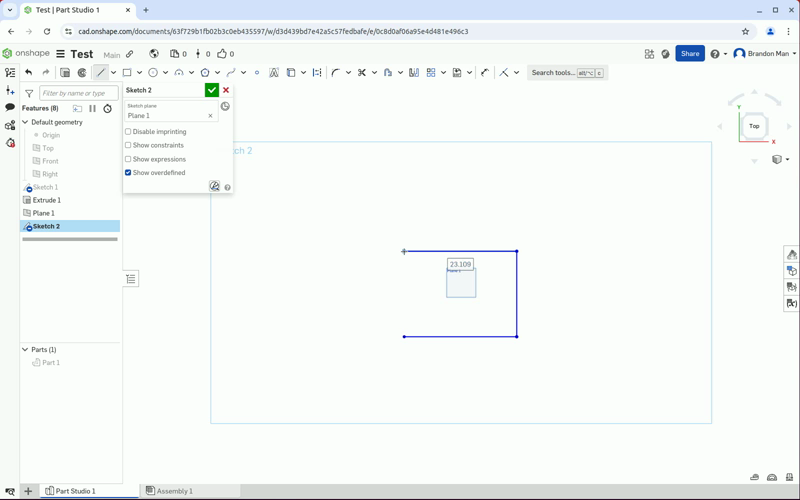
key_down(shift)
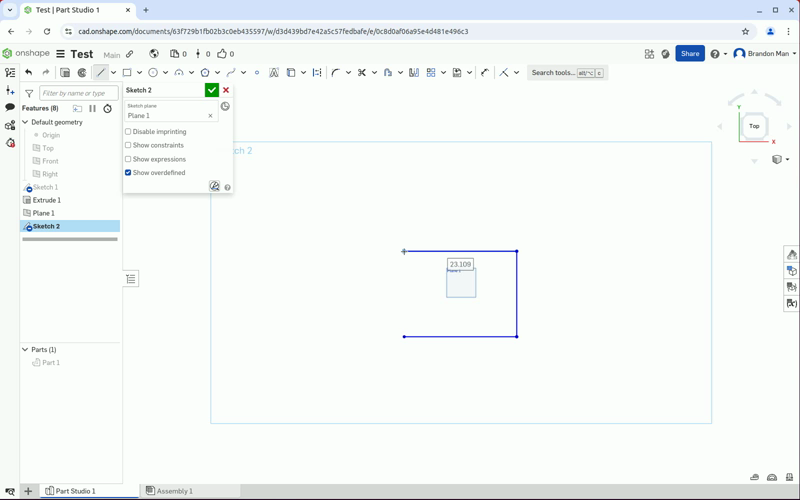
mouse_move(404, 336)
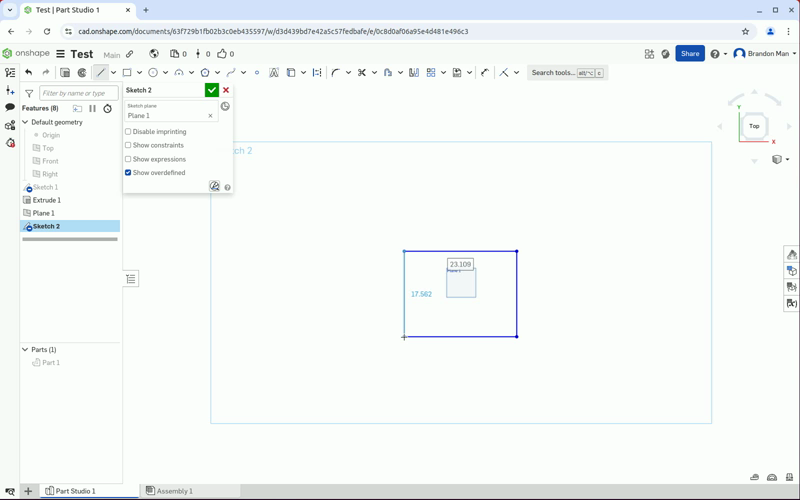
key_up(shift)
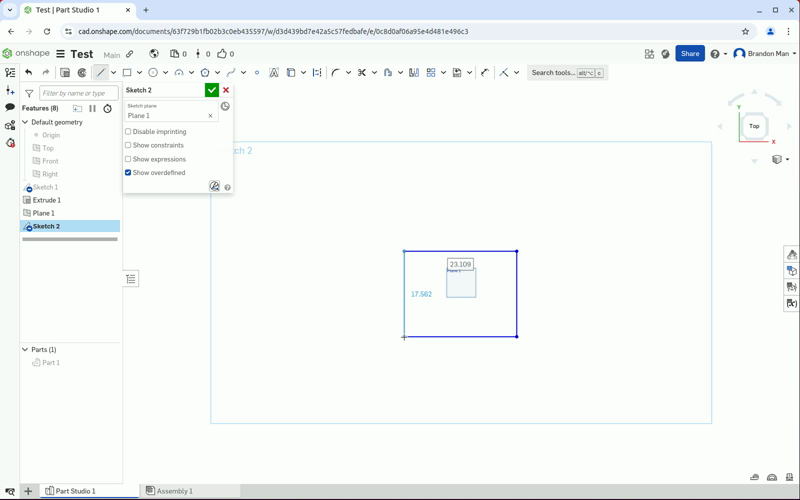
click(404, 336)
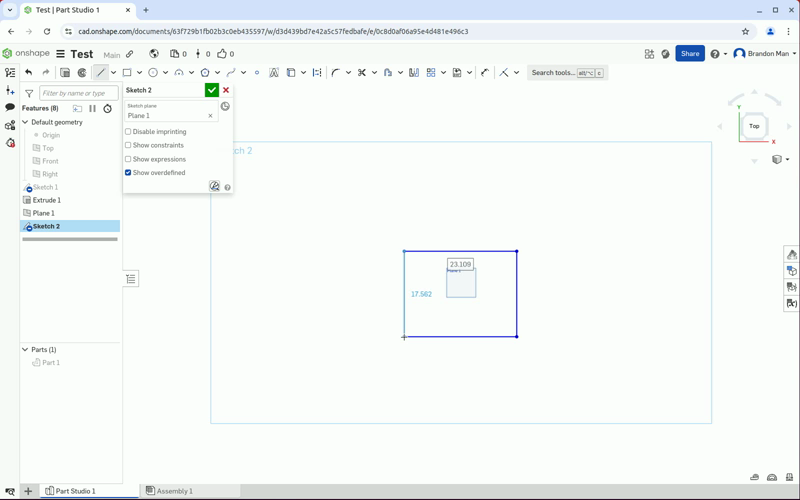
key(esc)
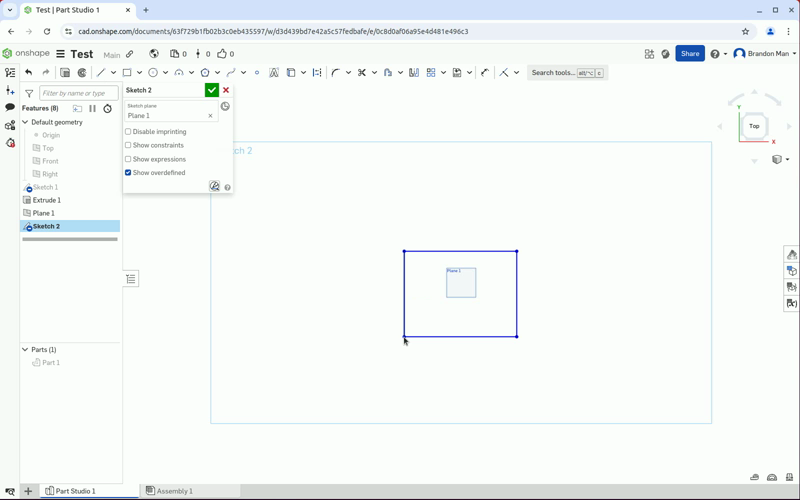
mouse_move(444, 325)
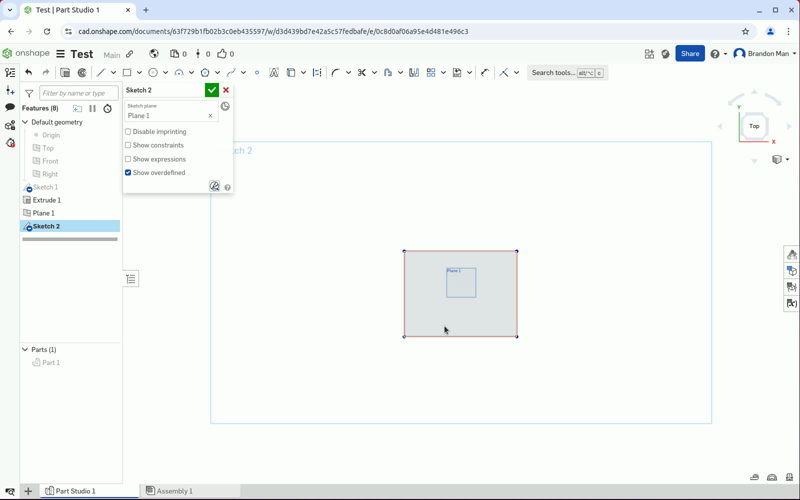
click(444, 325)
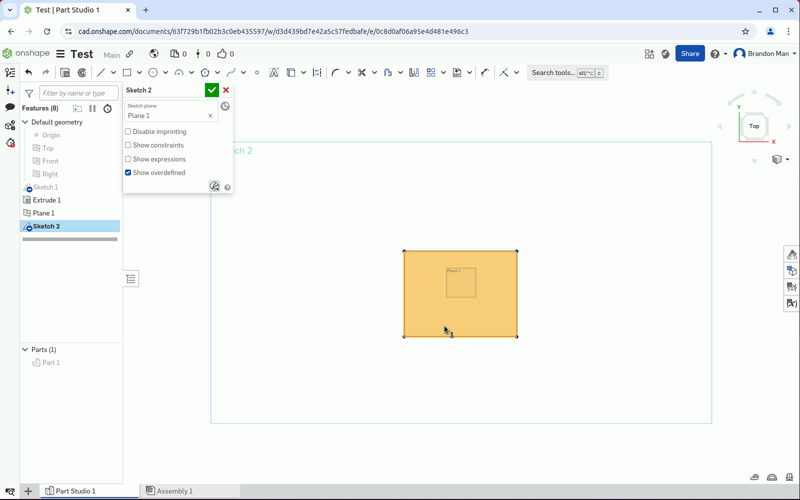
mouse_move(73, 352)
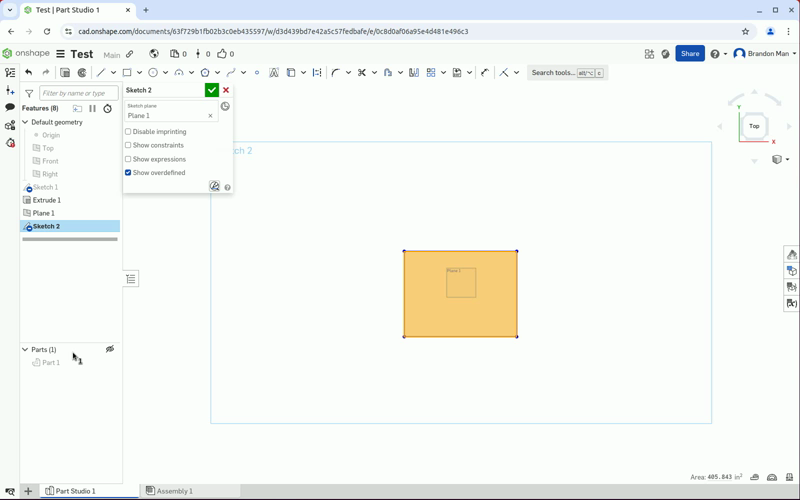
key(shift+y)
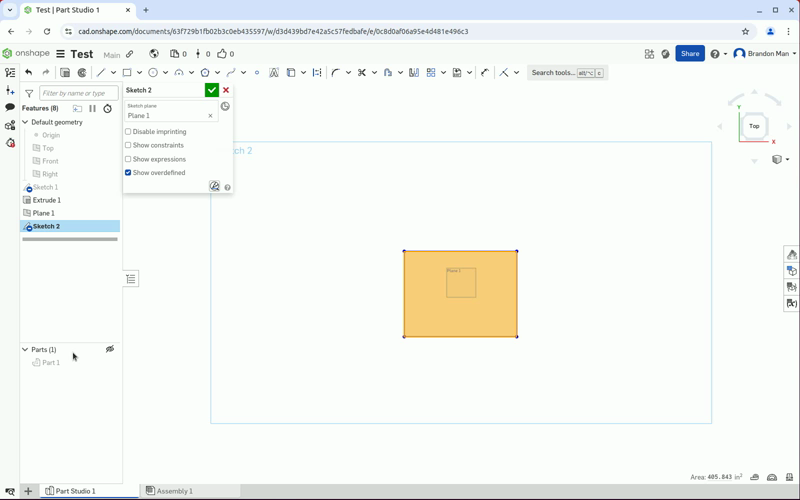
key(shift+e)
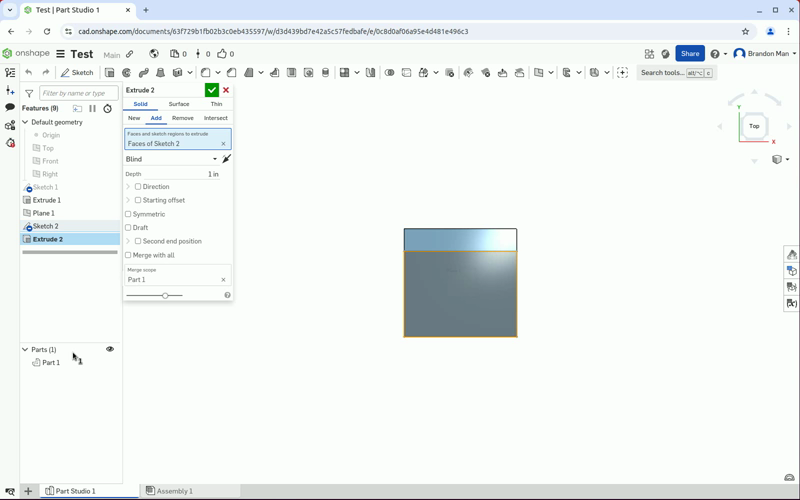
mouse_move(143, 106)
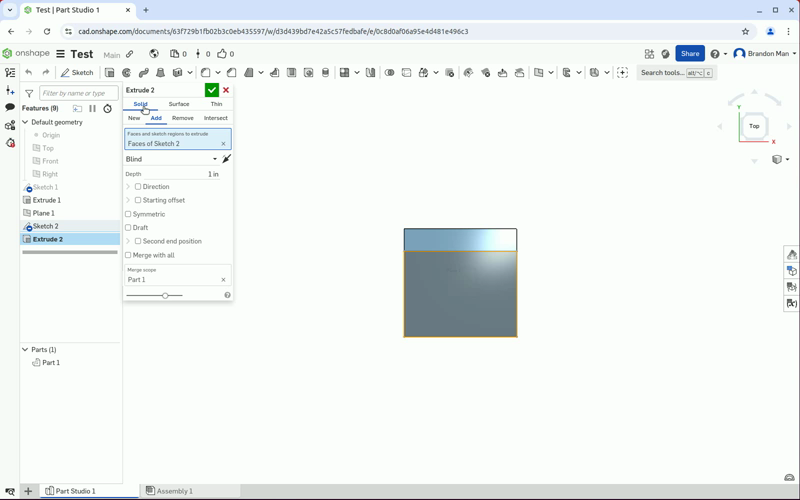
click(143, 106)
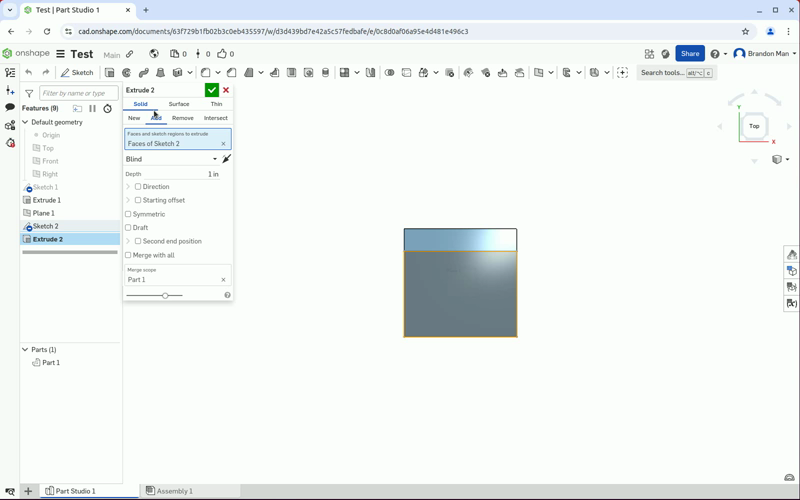
mouse_move(186, 120)
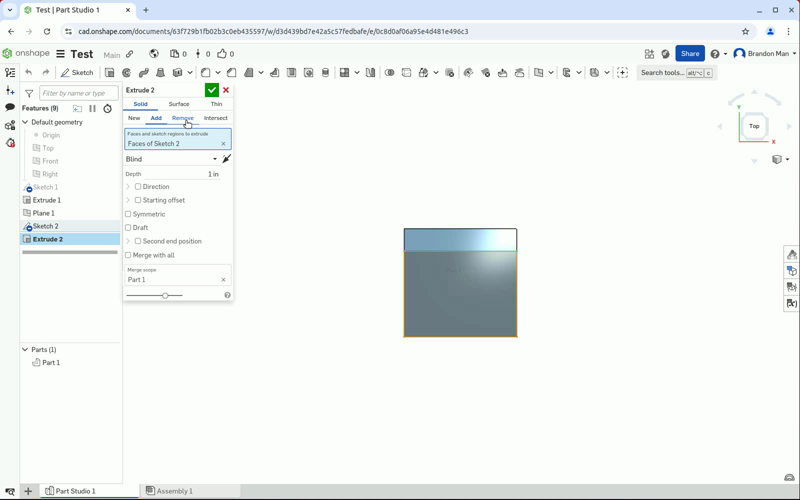
click(186, 120)
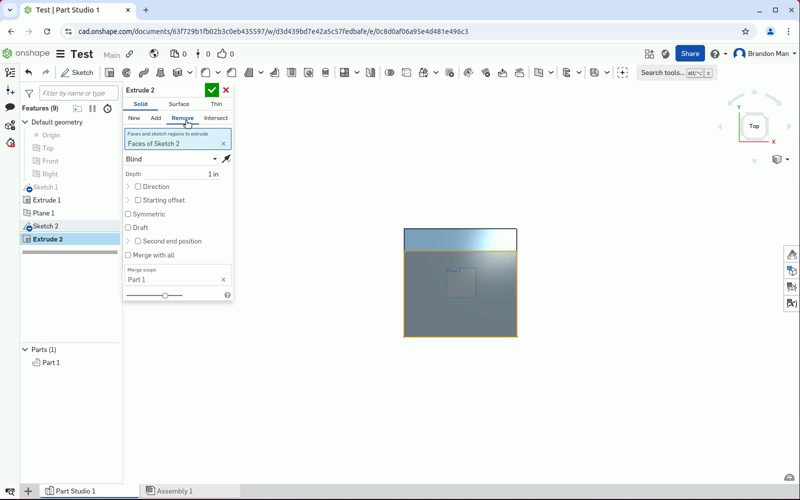
key(tab, 4)
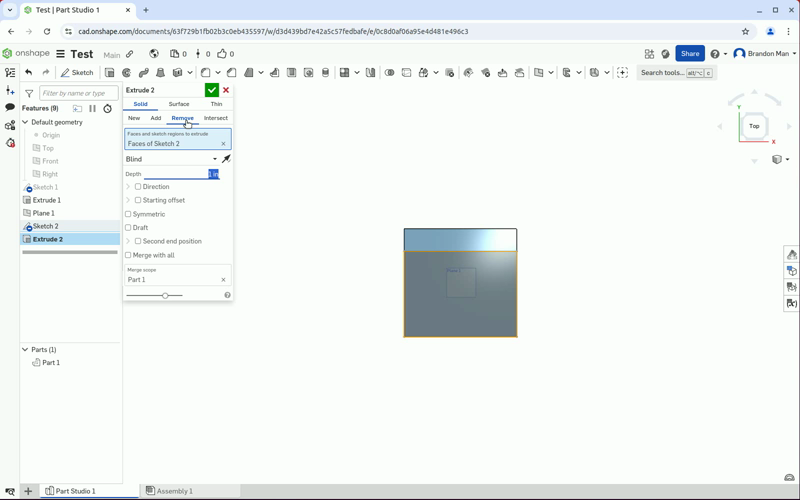
text(9.147)
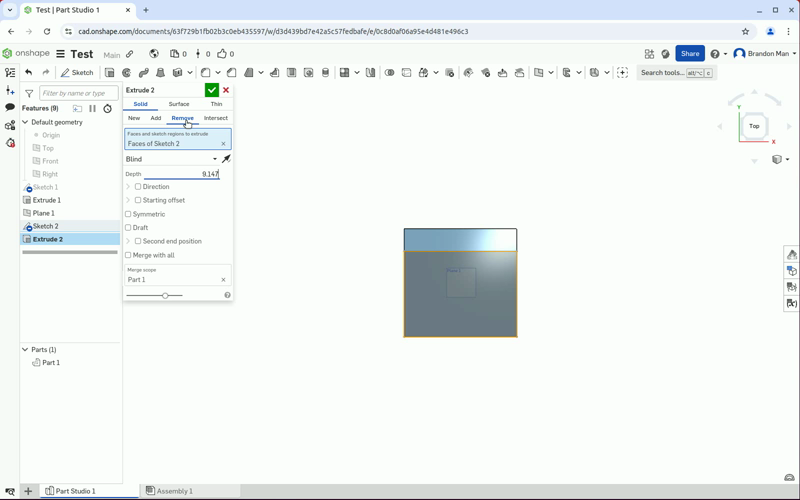
key(tab, 6)
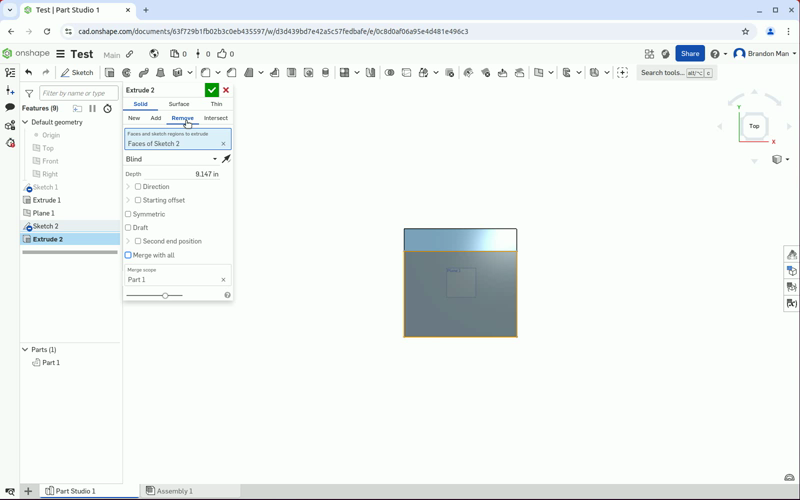
key(space)
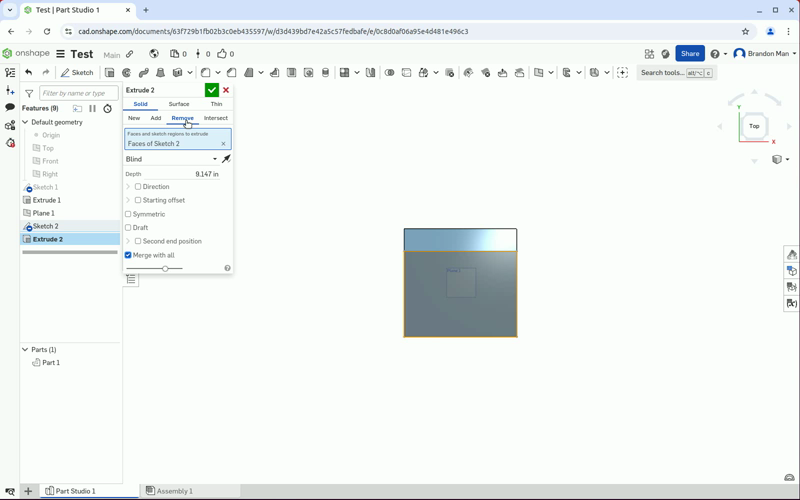
key(enter)
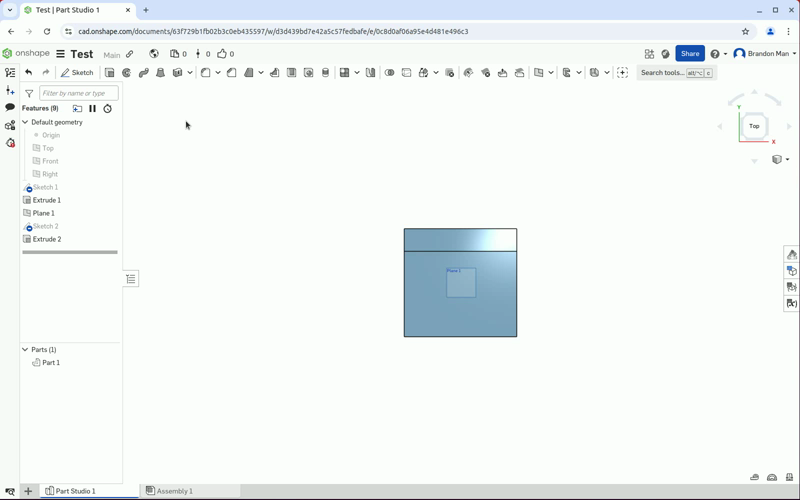
key(shift+h)
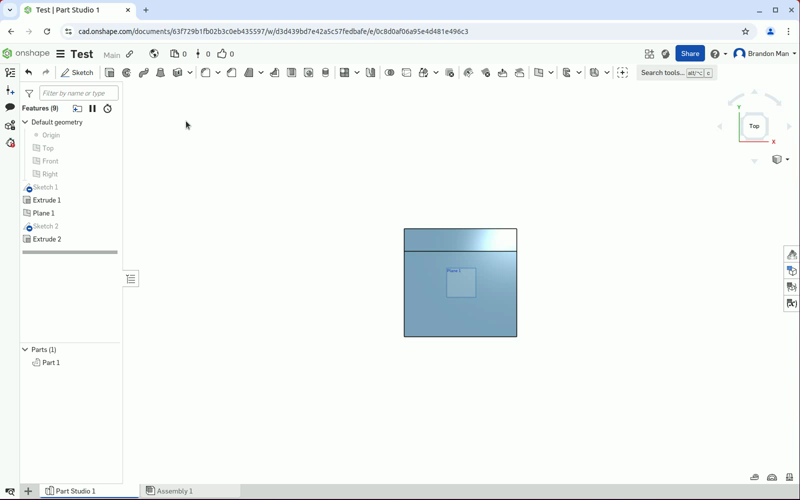
key(shift+h)
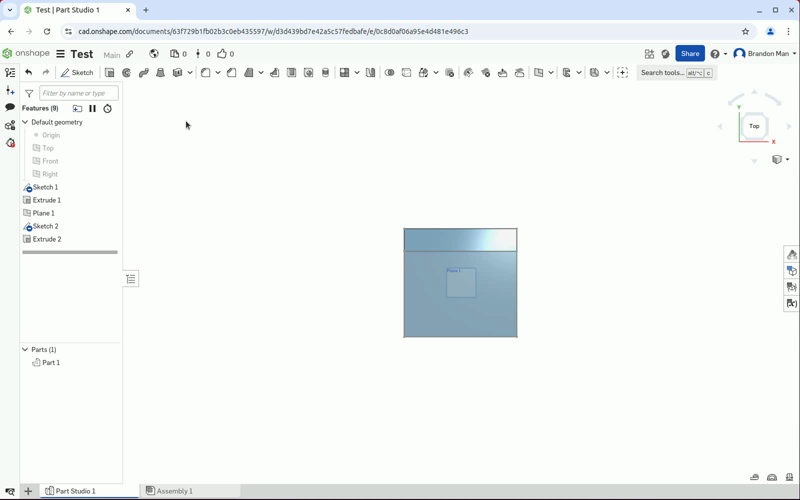
key(shift+7)
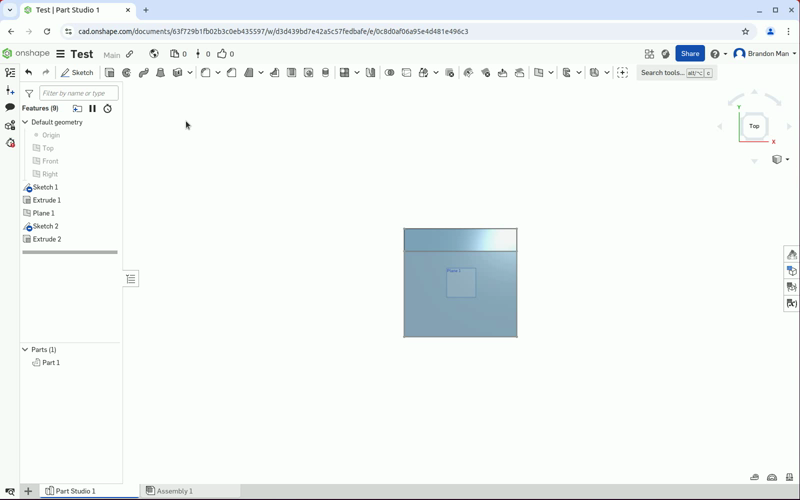
key(up, 3)
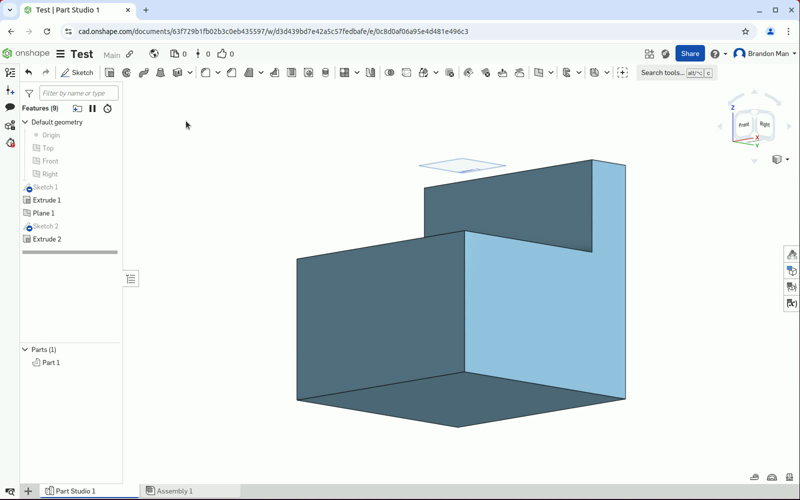
key(left, 3)
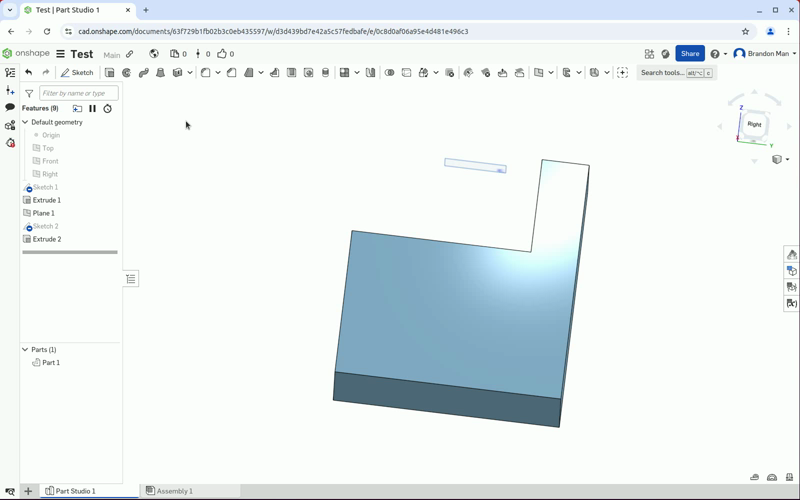
key(right, 3)
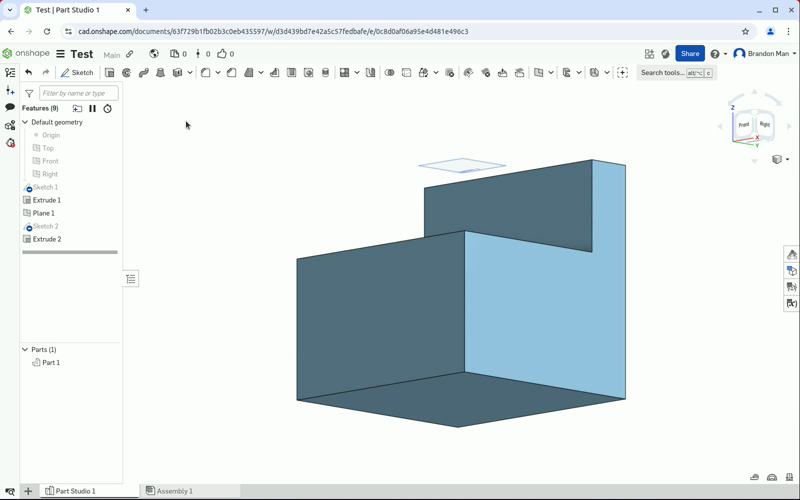
key(down, 3)
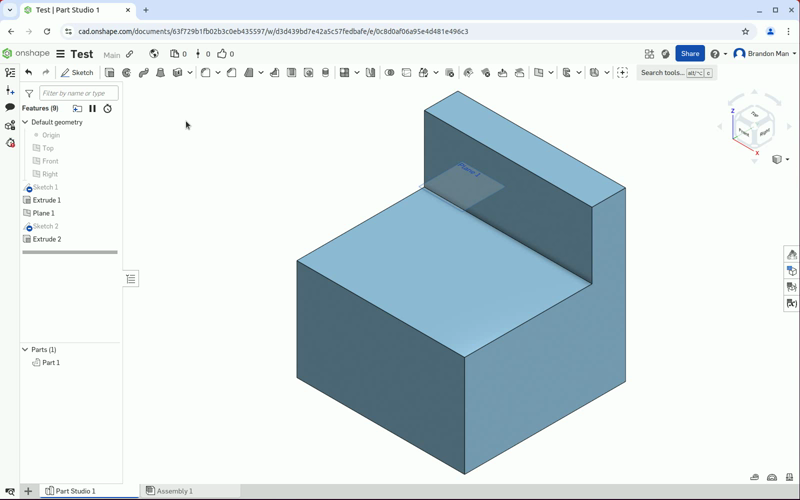
mouse_move(73, 189)
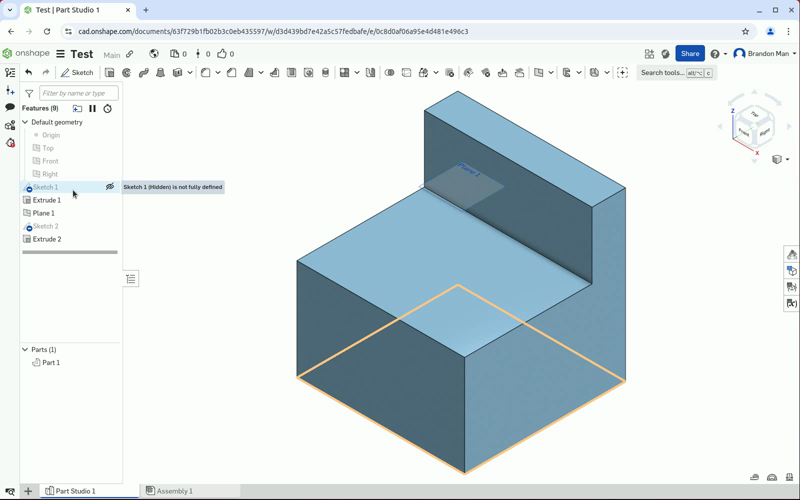
click(73, 189)